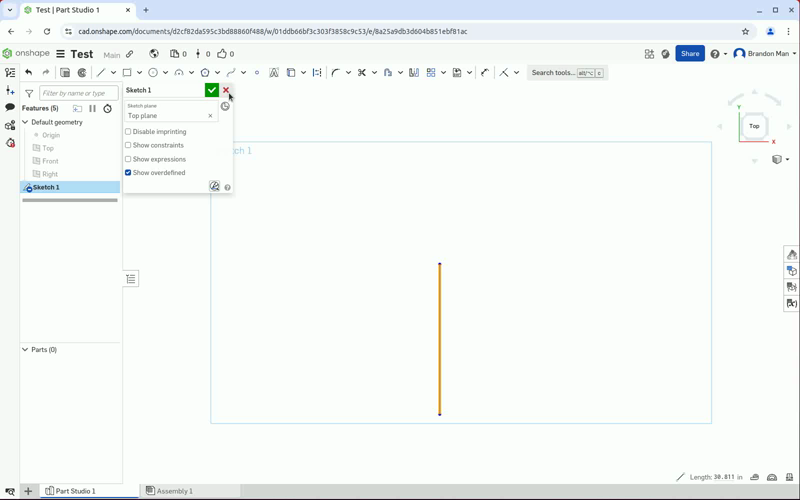
key(shift+h)
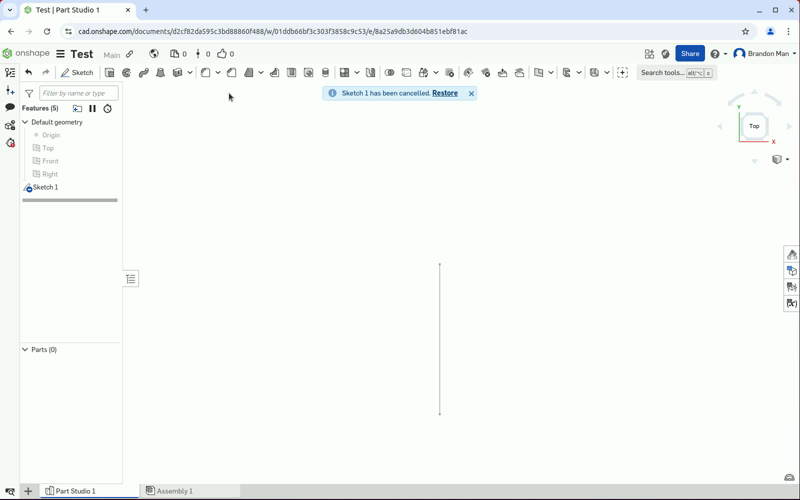
mouse_move(73, 352)
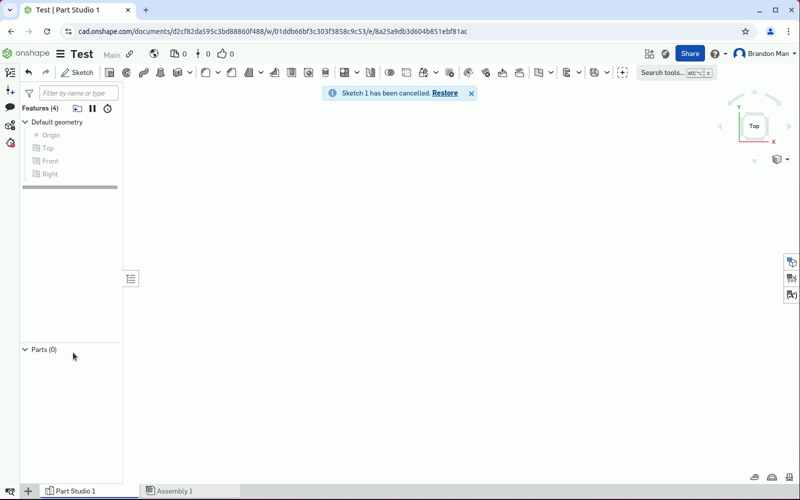
key(y)
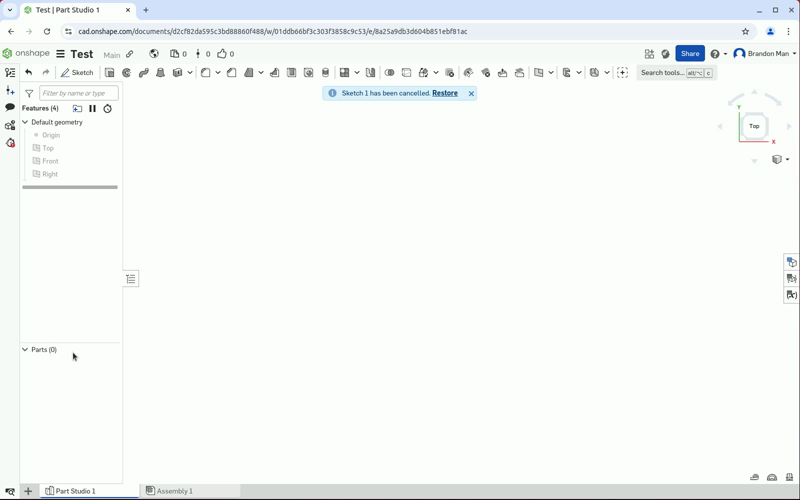
key(shift+p)
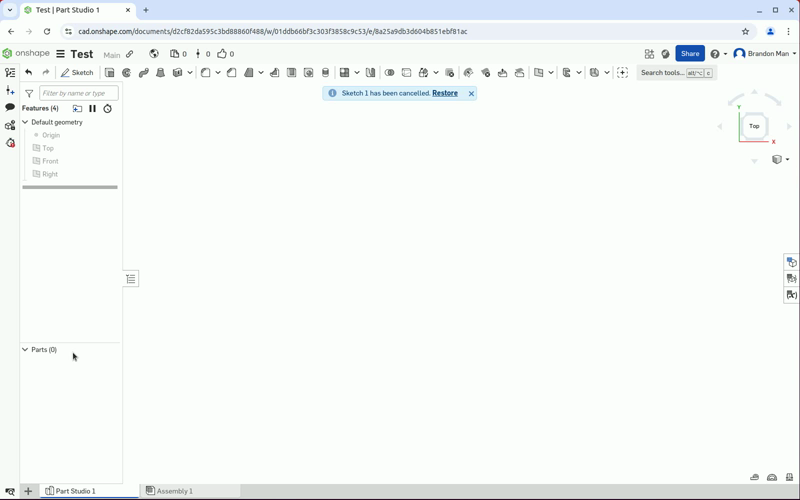
key(space)
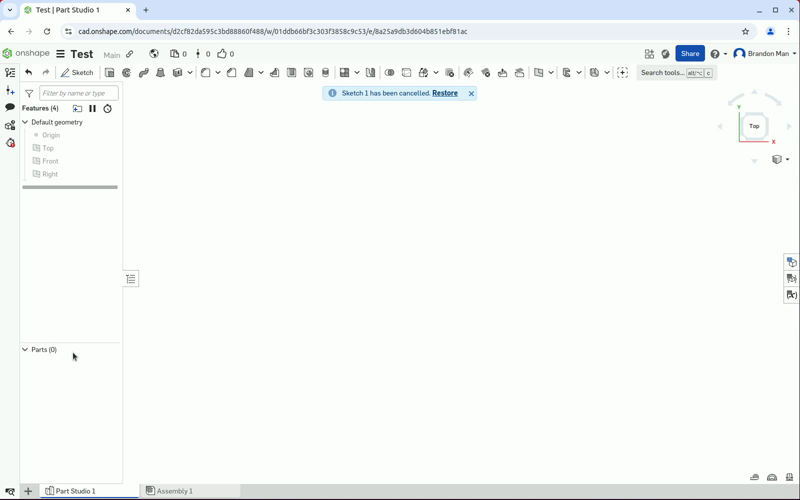
key_down(shift)
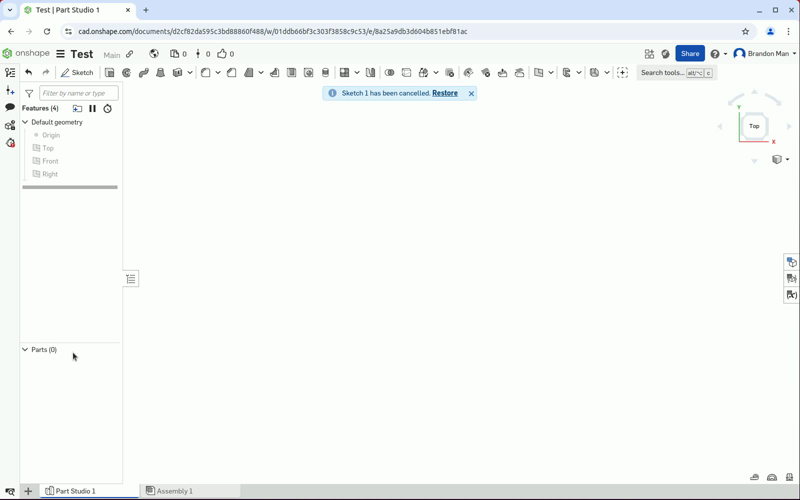
key(up)
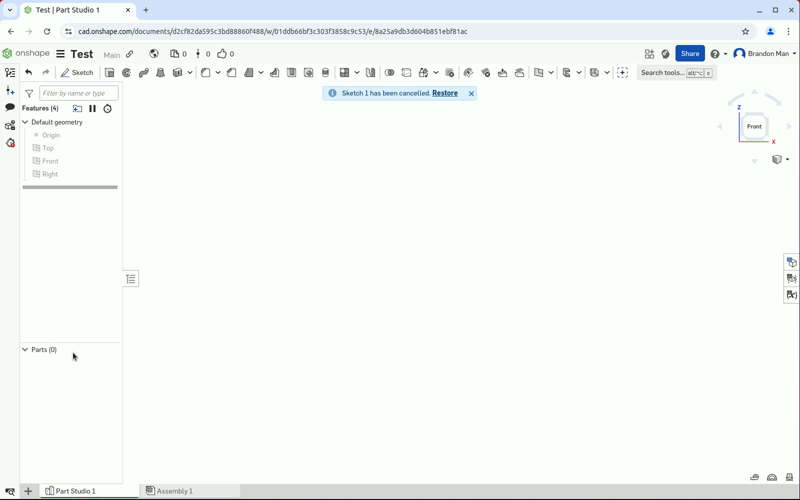
key_up(shift)
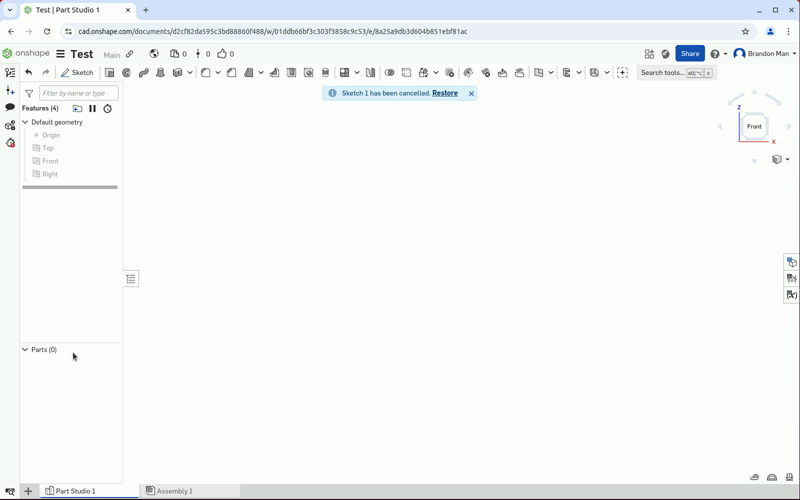
mouse_move(73, 352)
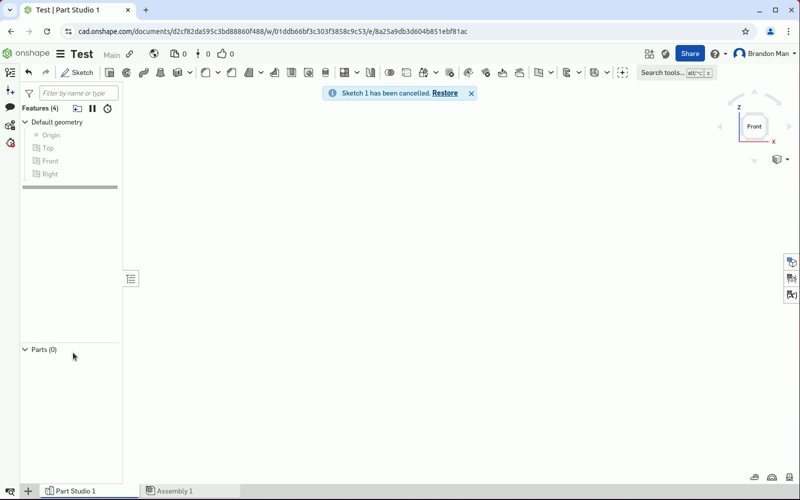
key(shift+y)
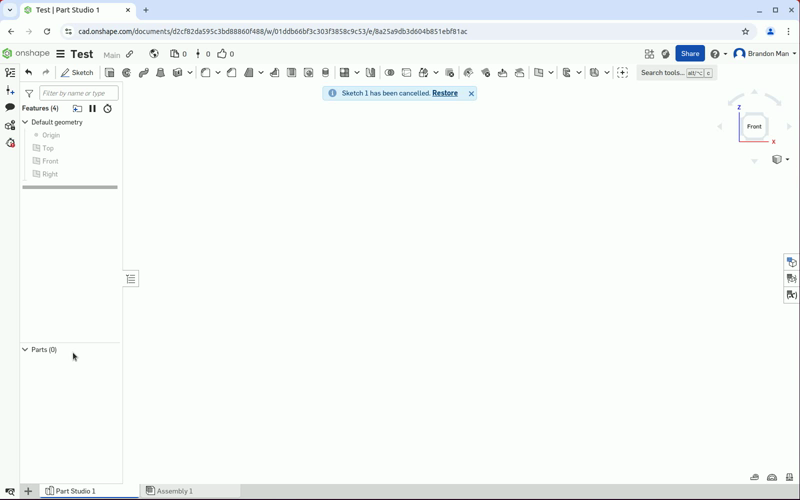
key(shift+s)
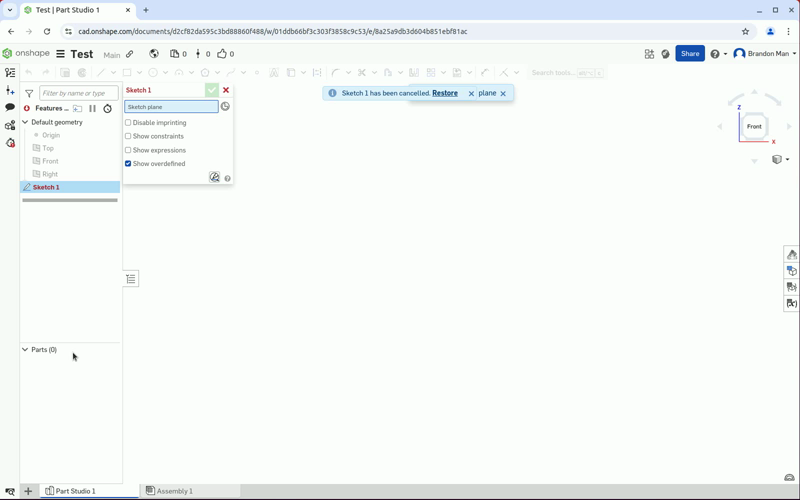
mouse_move(73, 163)
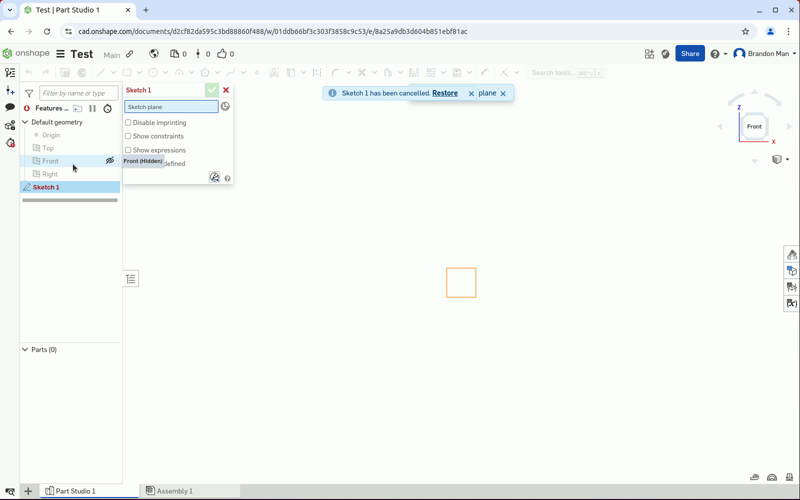
click(73, 163)
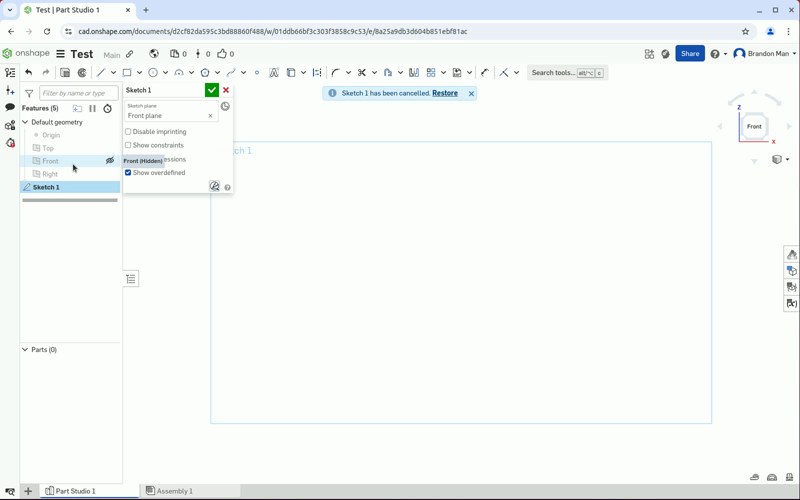
mouse_move(73, 352)
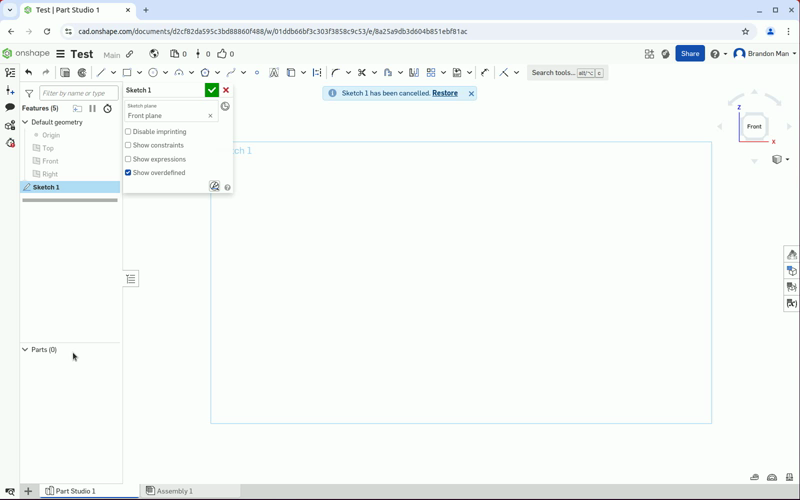
key(y)
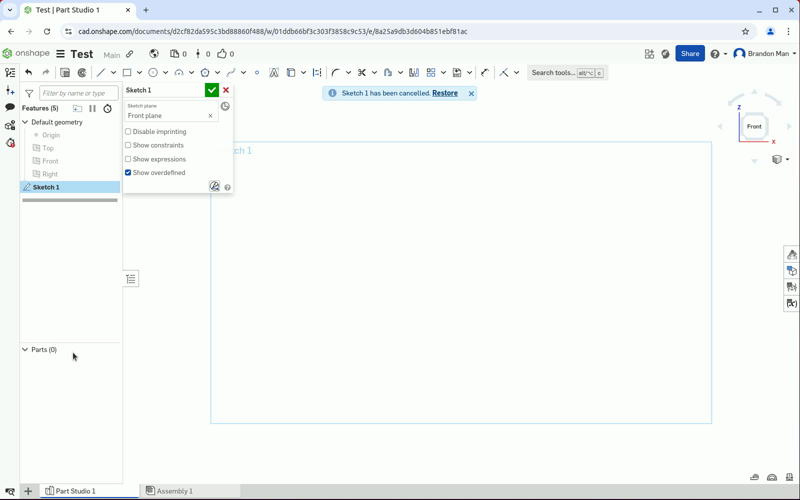
key(l)
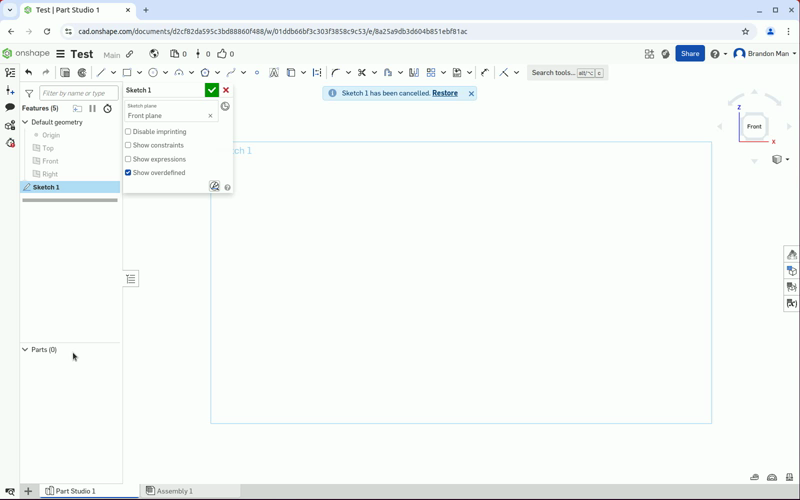
key_down(shift)
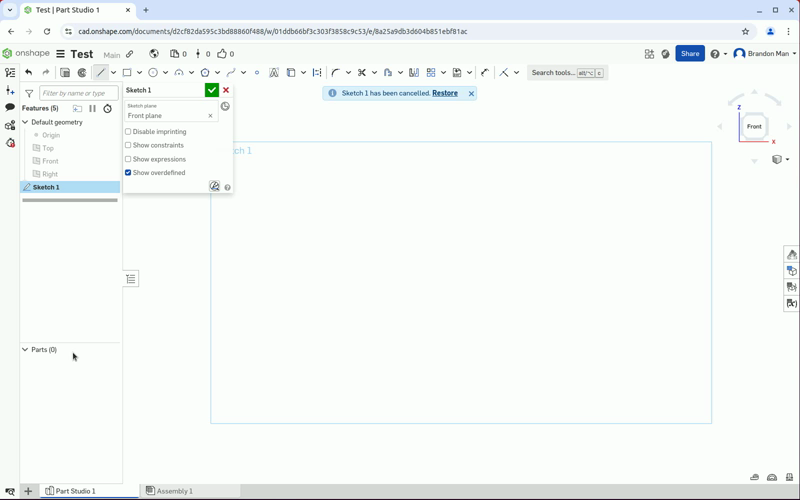
mouse_move(352, 321)
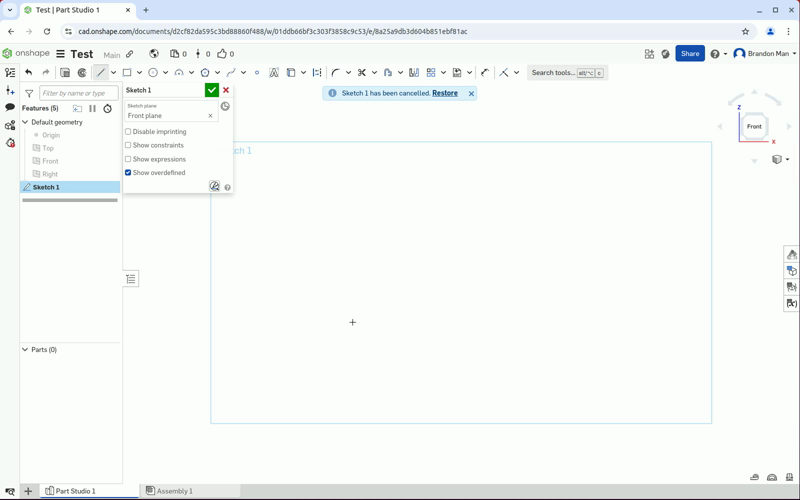
click(352, 321)
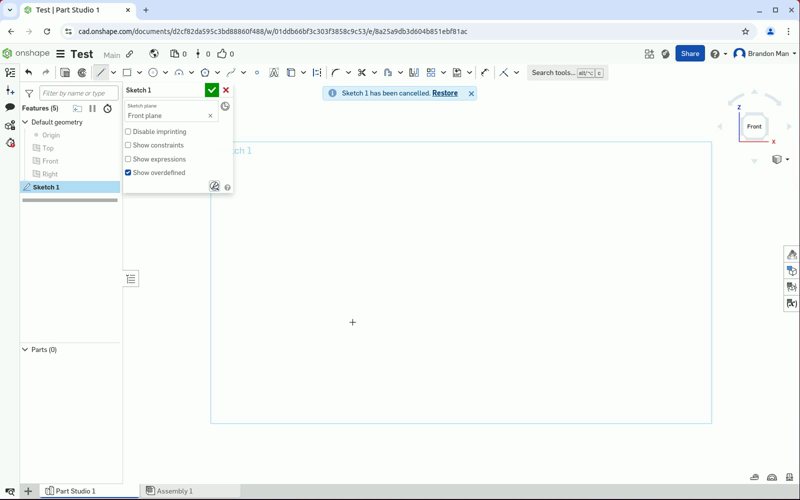
key_up(shift)
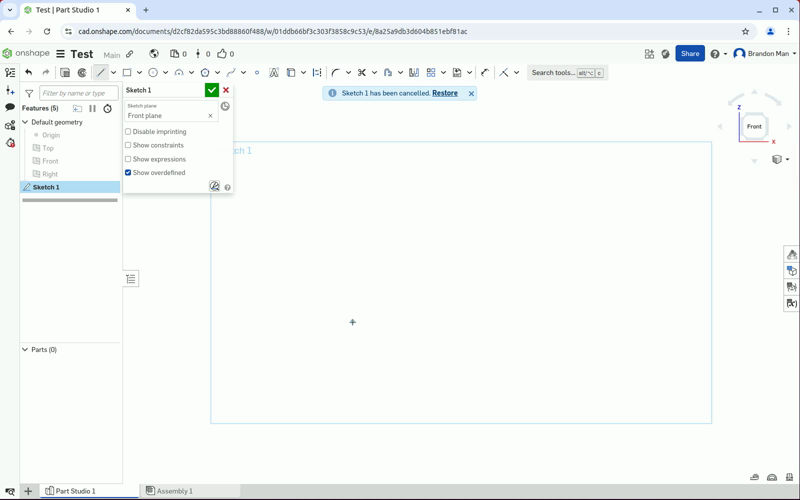
key_down(shift)
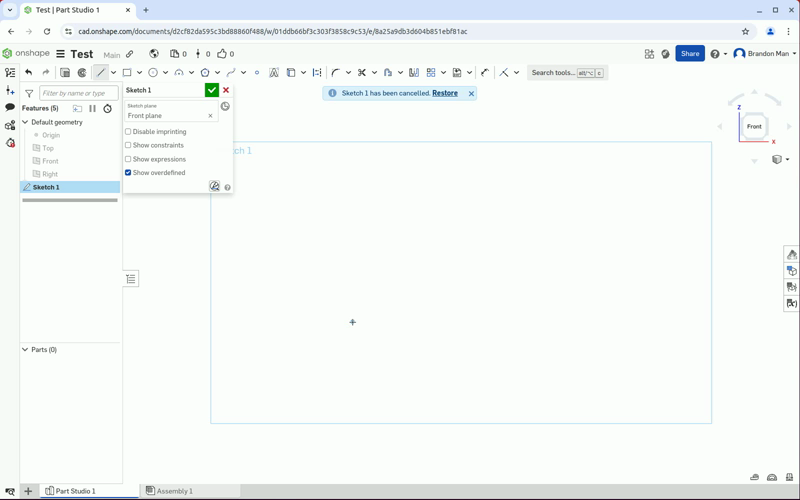
mouse_move(450, 339)
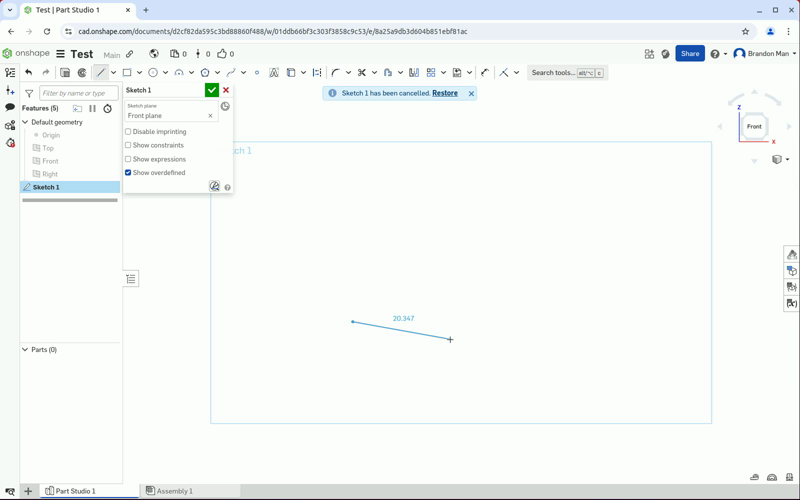
click(450, 339)
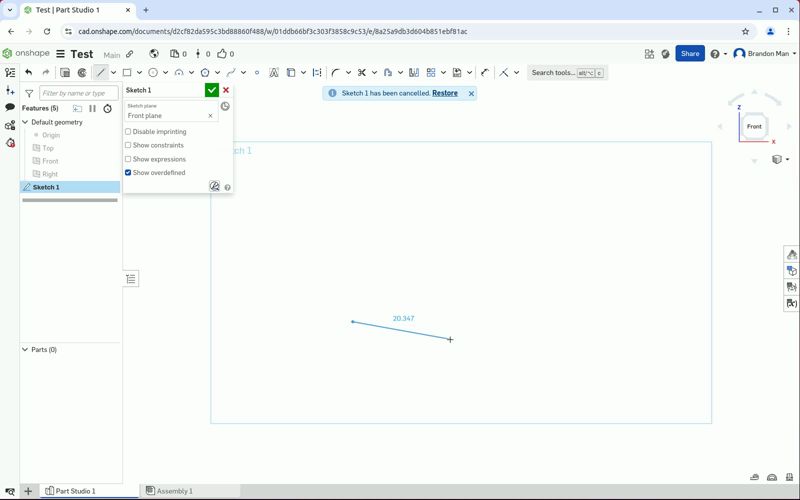
key_up(shift)
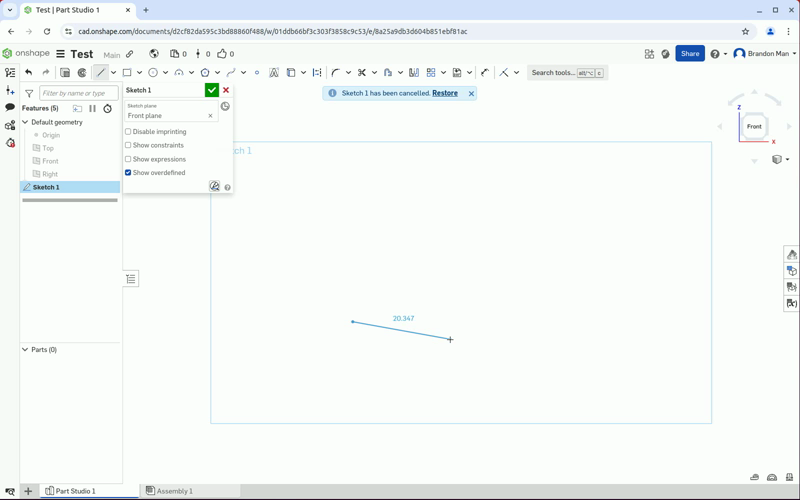
key(esc)
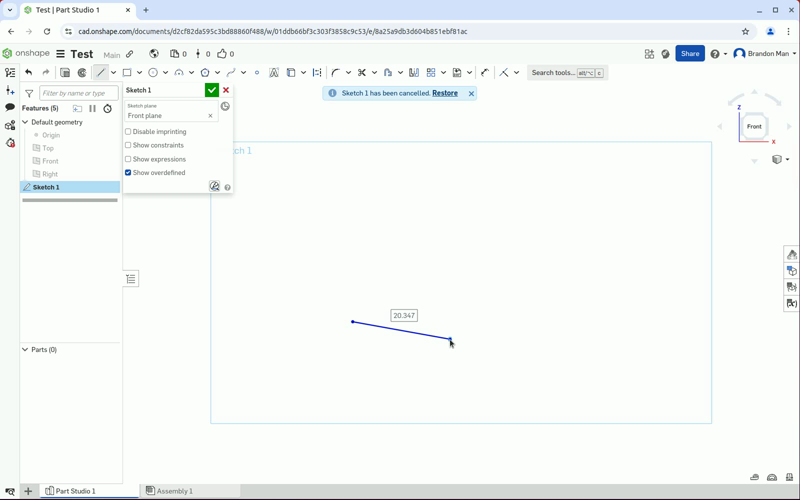
key(a)
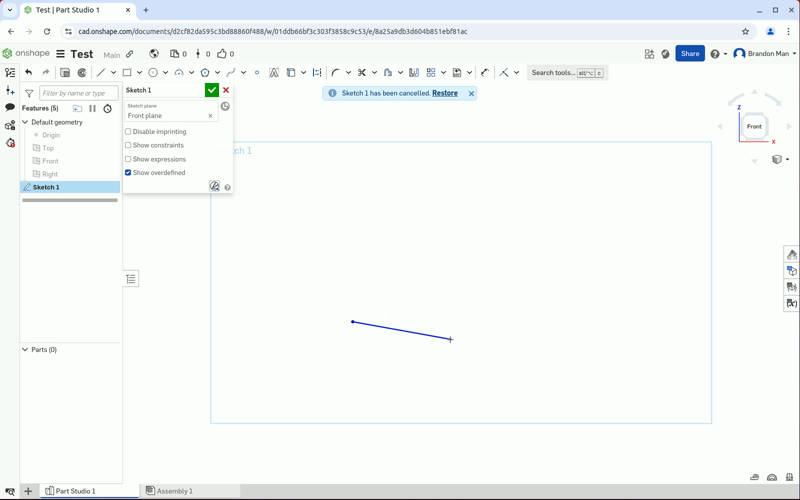
mouse_move(450, 339)
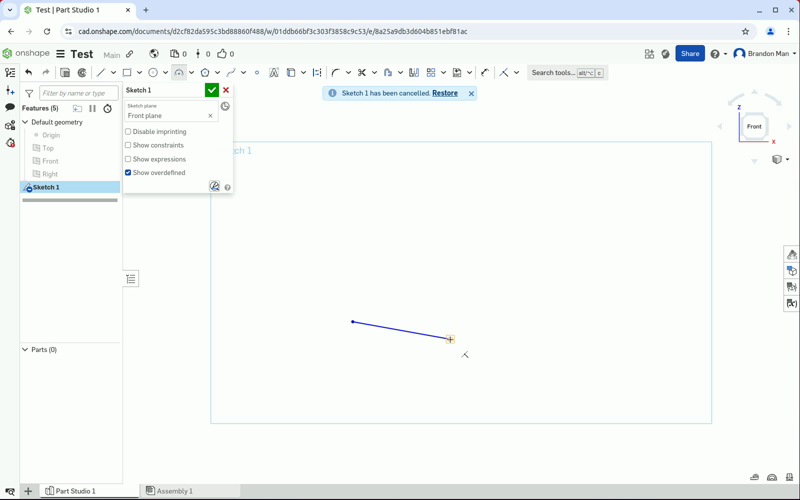
click(450, 339)
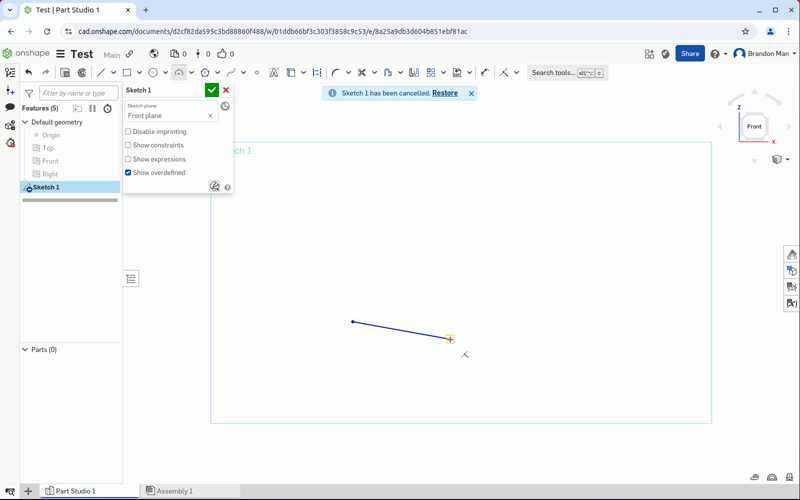
key_down(shift)
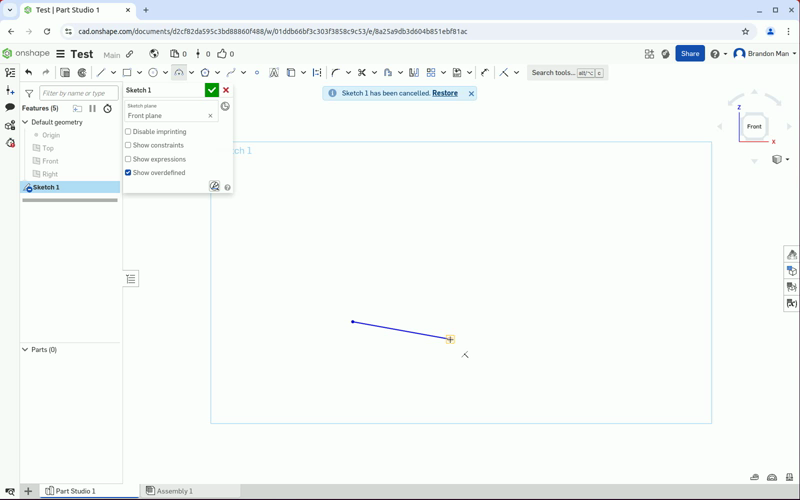
mouse_move(416, 245)
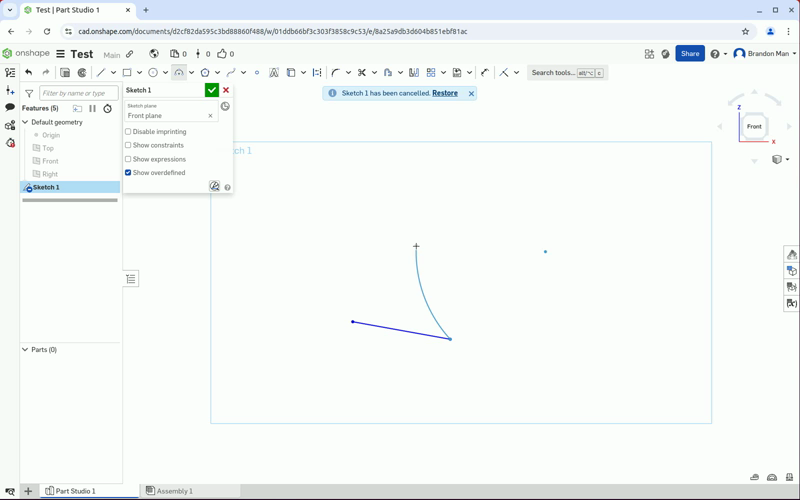
click(416, 245)
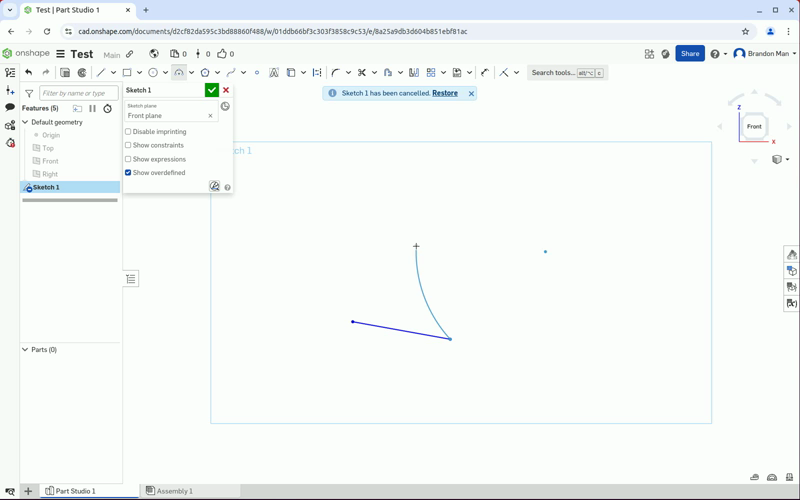
mouse_move(406, 302)
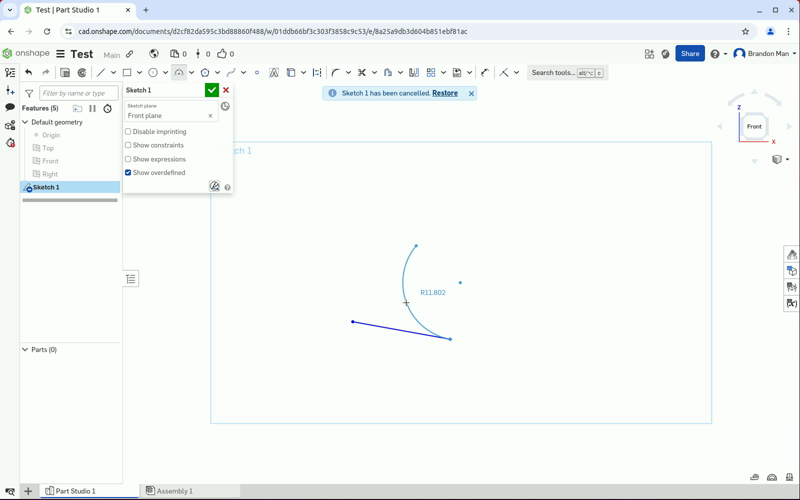
click(406, 302)
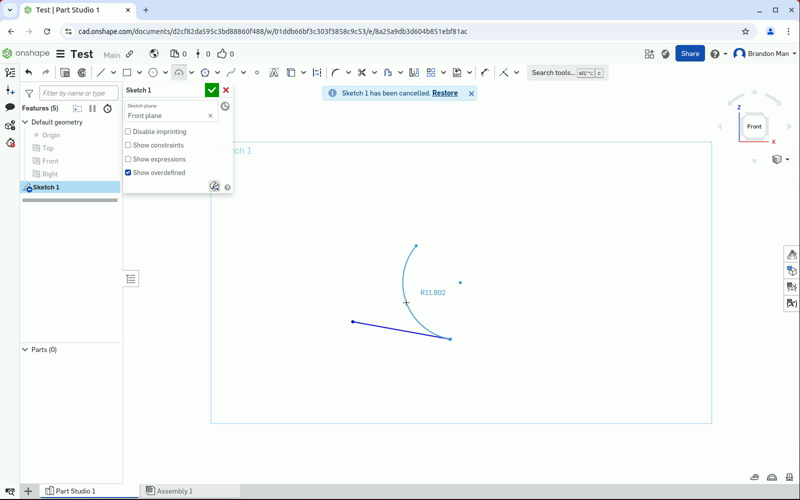
key_up(shift)
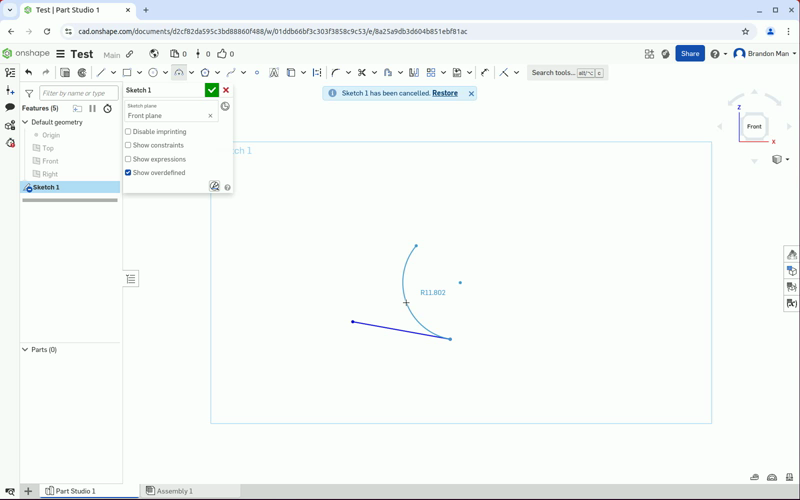
key(esc)
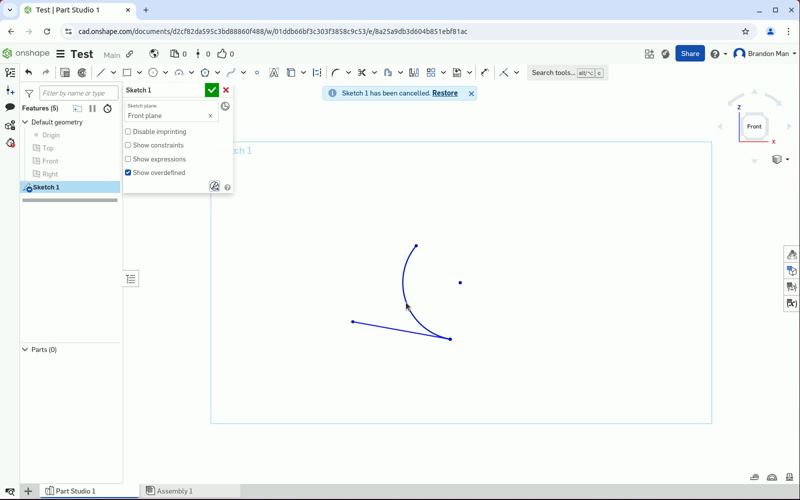
key(l)
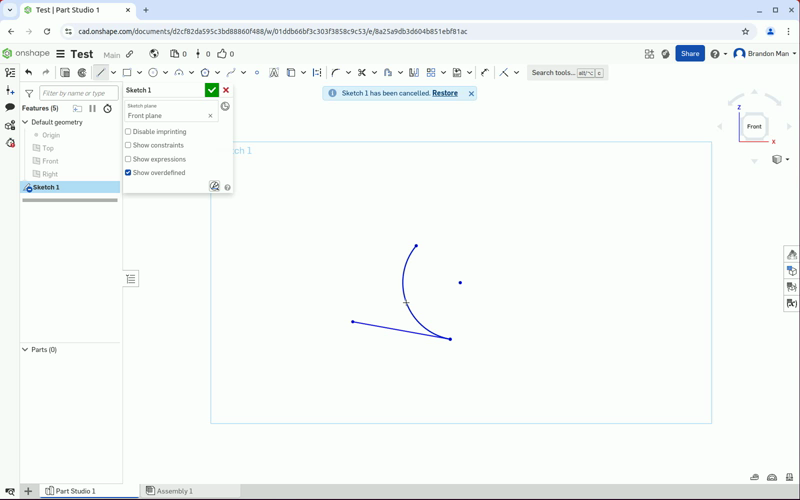
mouse_move(416, 245)
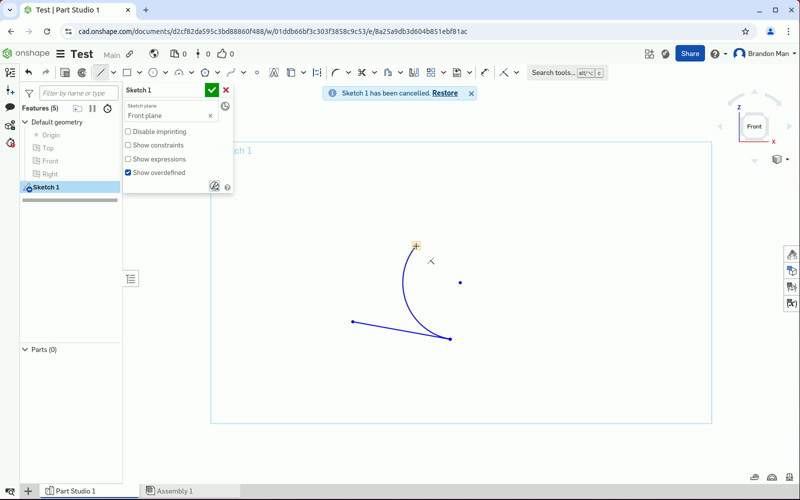
click(416, 245)
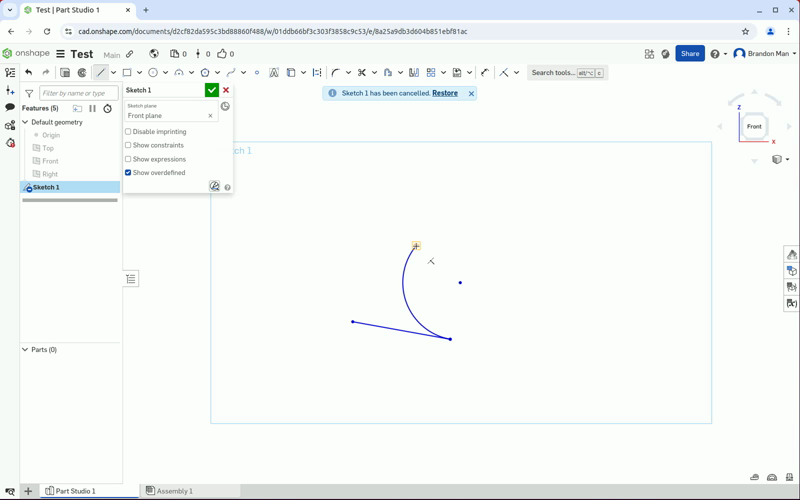
key_down(shift)
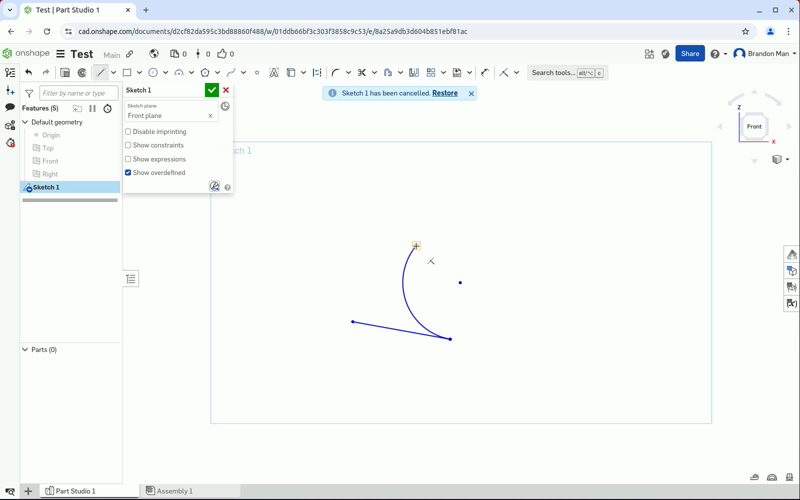
mouse_move(352, 321)
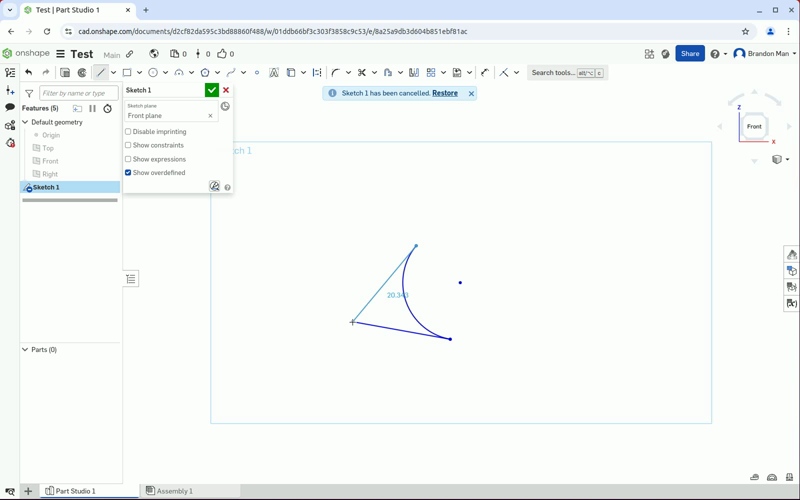
key_up(shift)
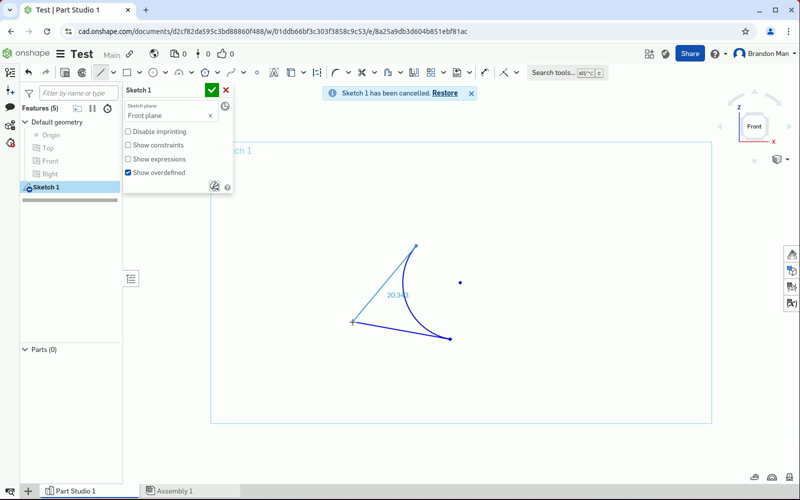
click(352, 321)
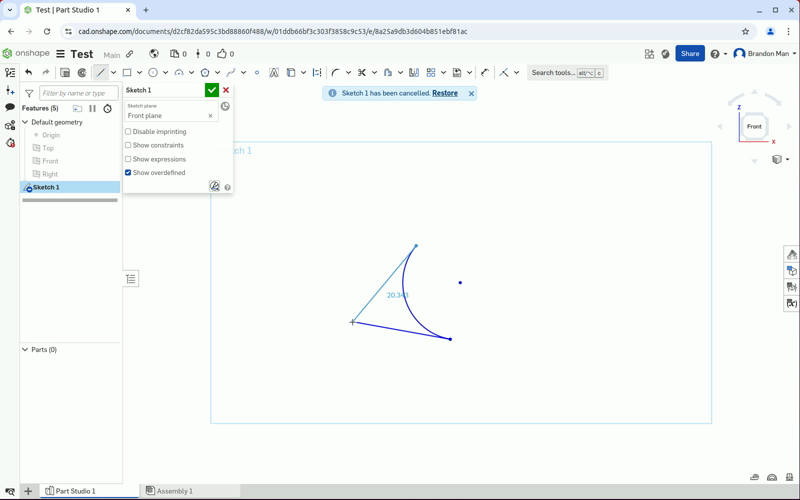
key(esc)
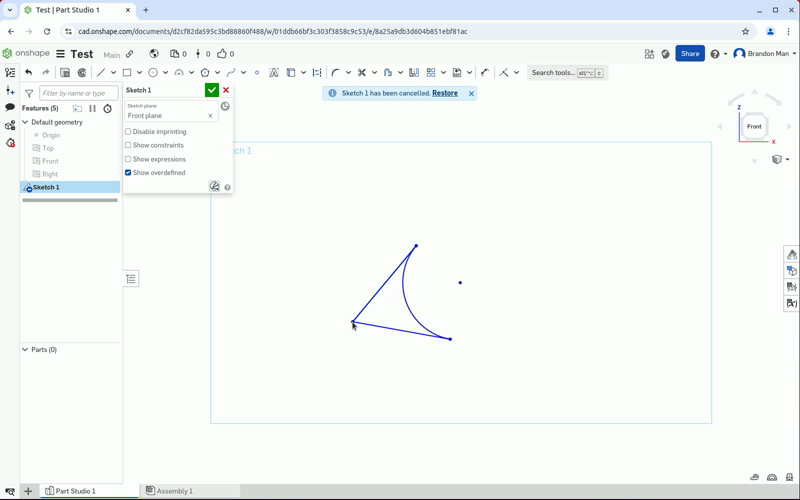
mouse_move(391, 279)
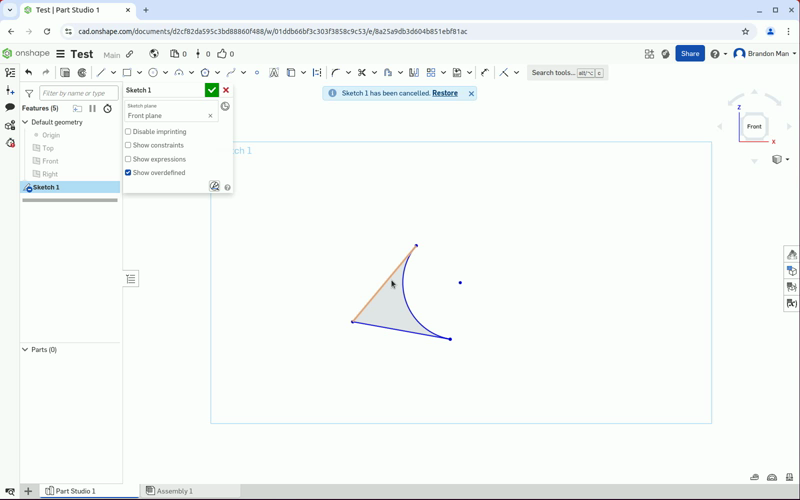
click(391, 279)
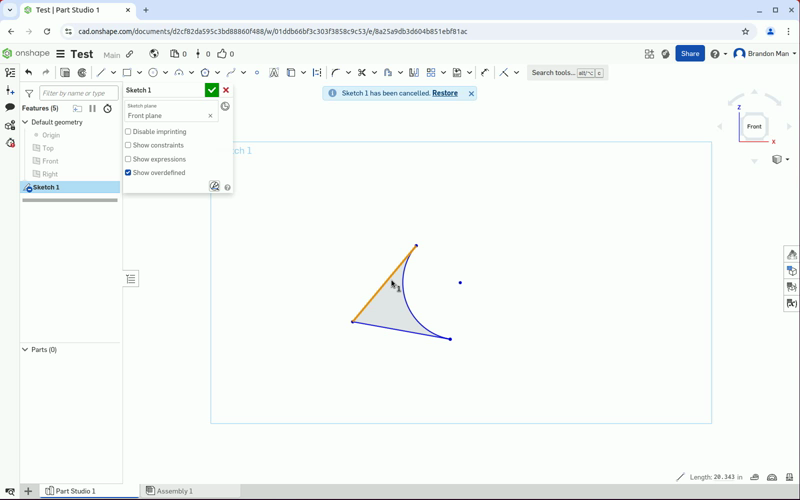
mouse_move(73, 352)
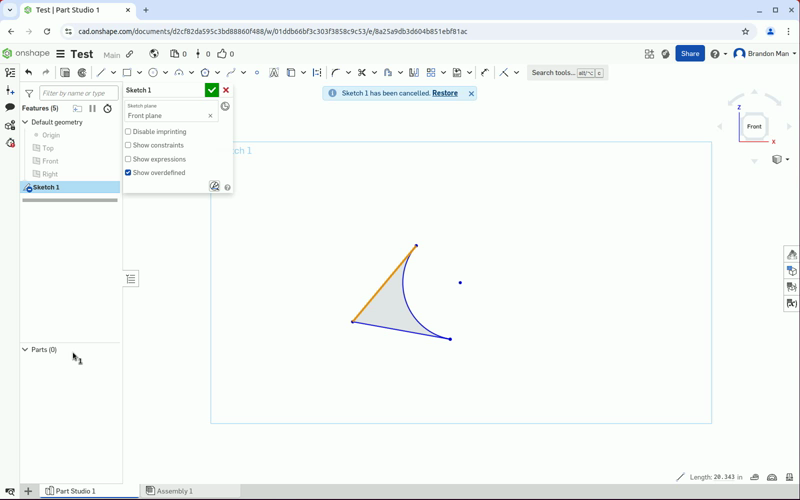
key(shift+y)
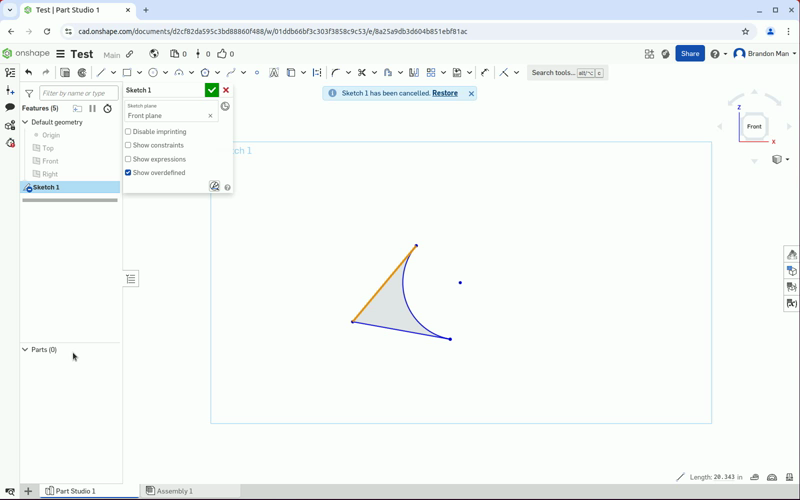
key(shift+e)
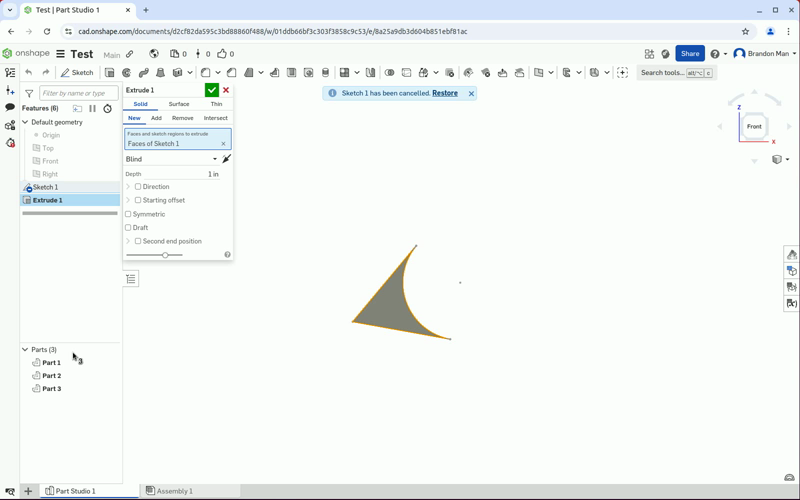
mouse_move(143, 106)
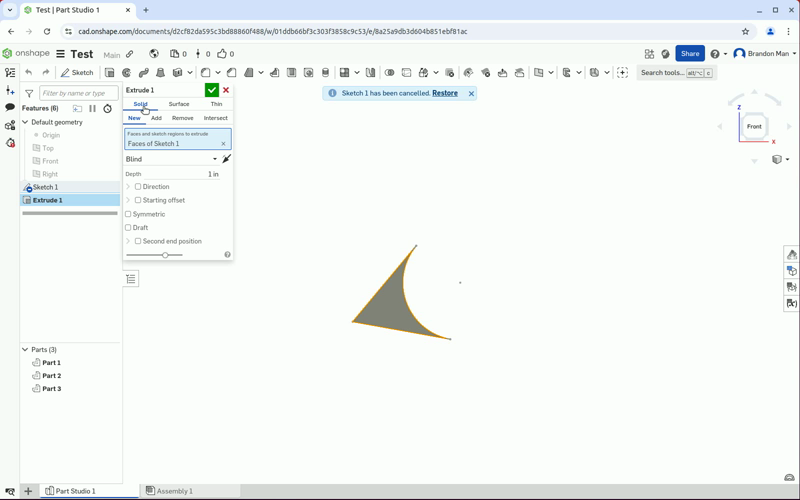
click(143, 106)
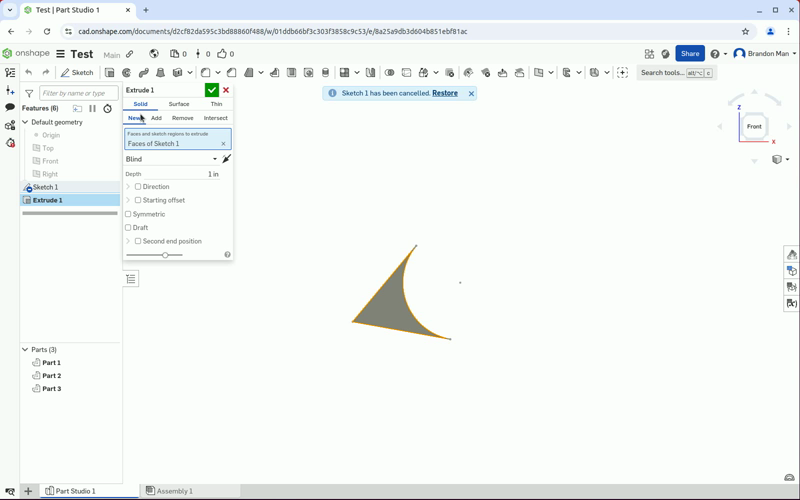
mouse_move(137, 120)
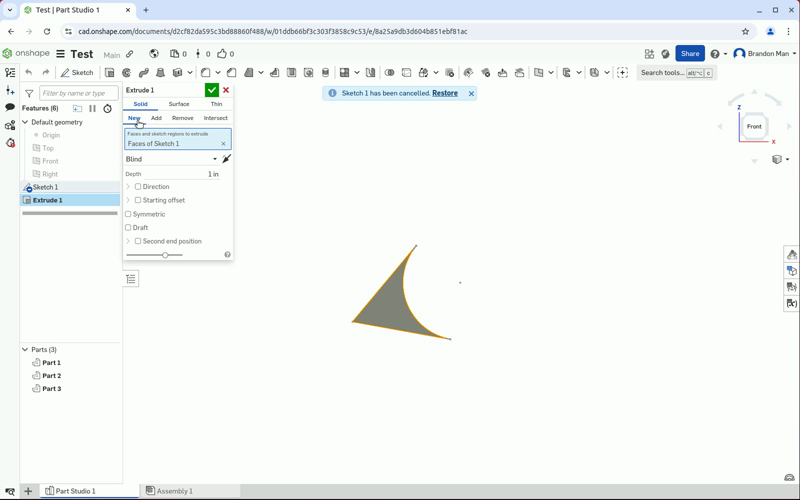
click(137, 120)
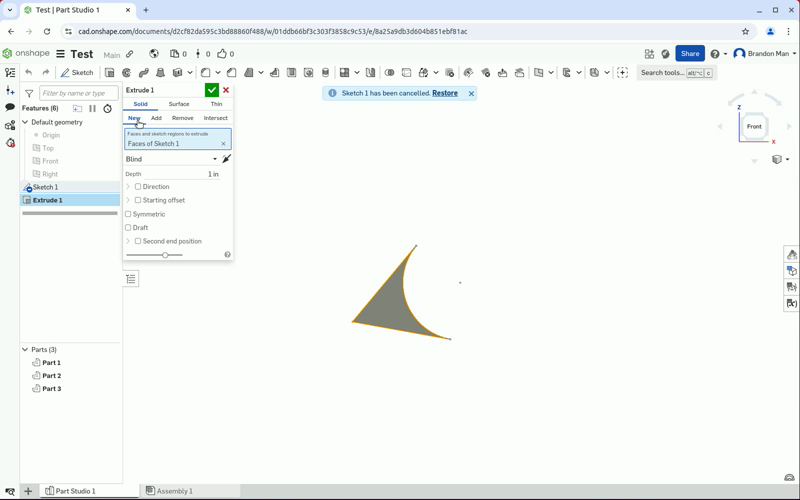
key(tab, 4)
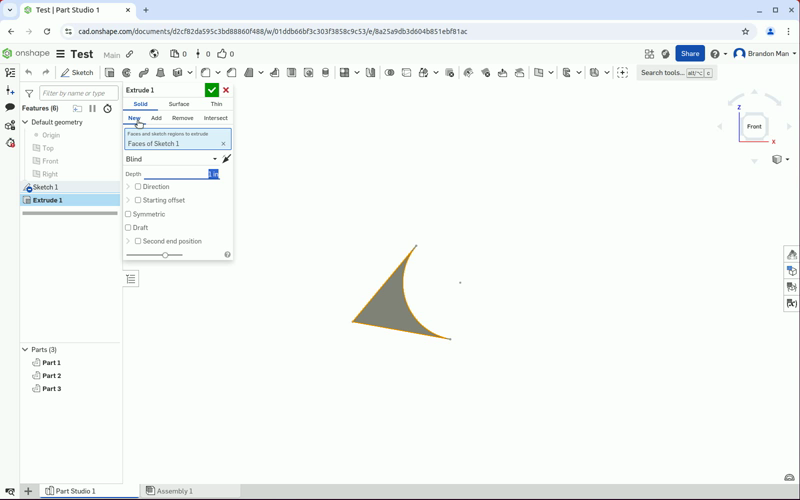
text(0.963)
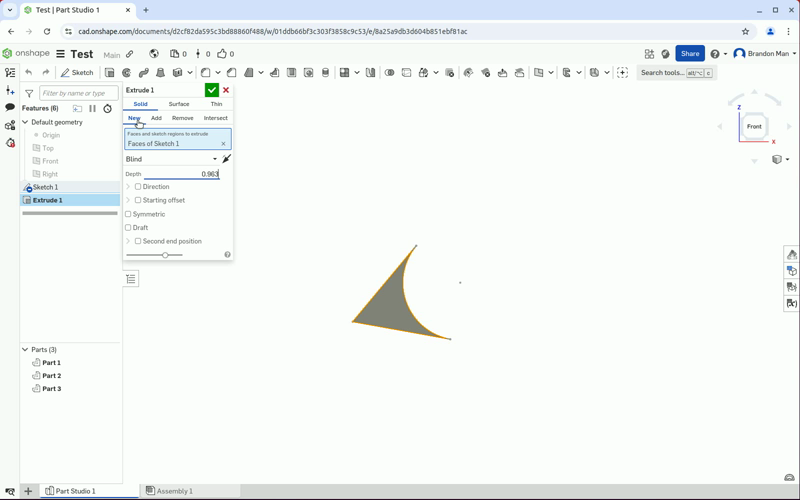
key(enter)
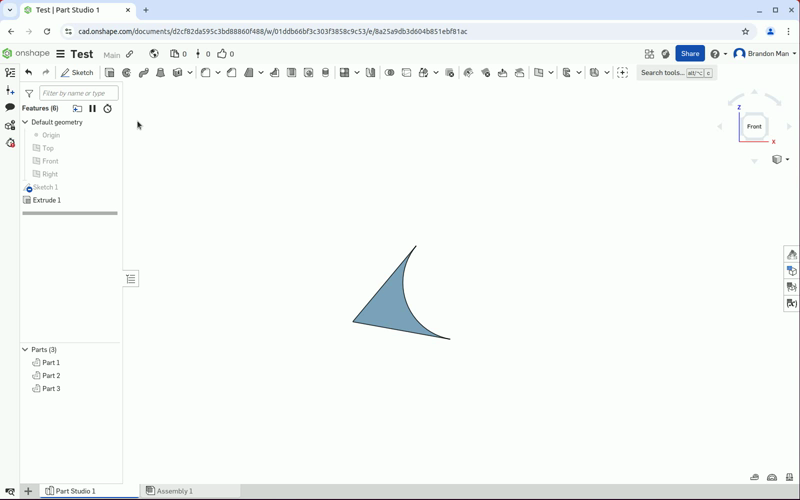
key(shift+h)
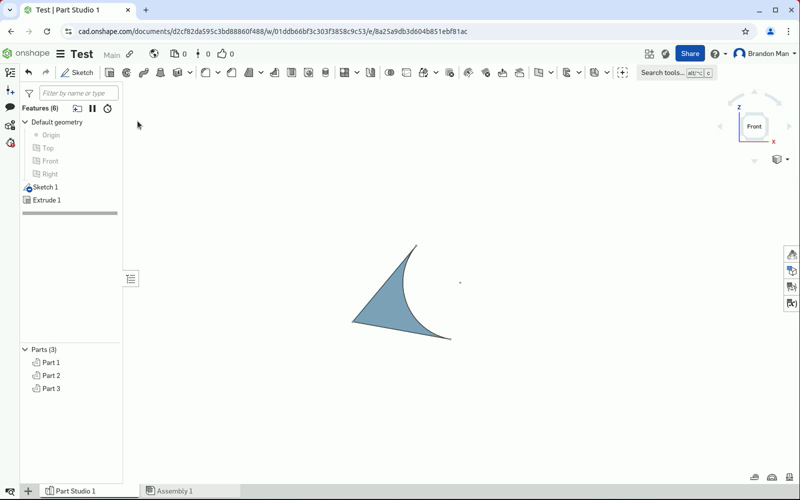
key(shift+h)
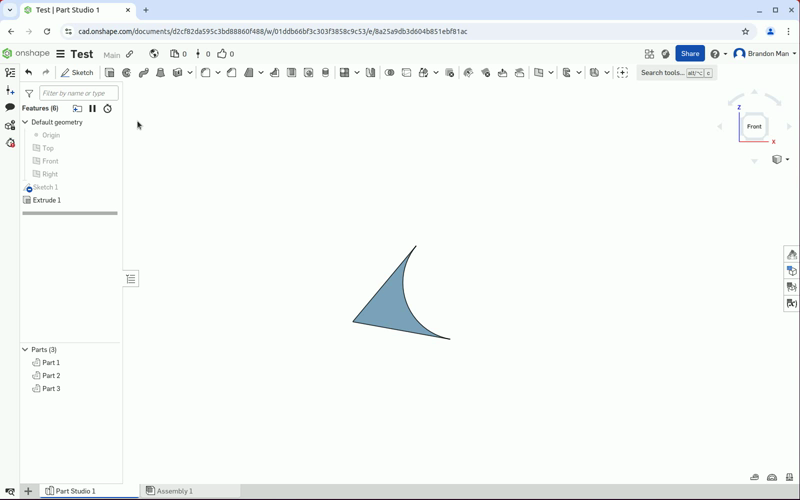
mouse_move(73, 189)
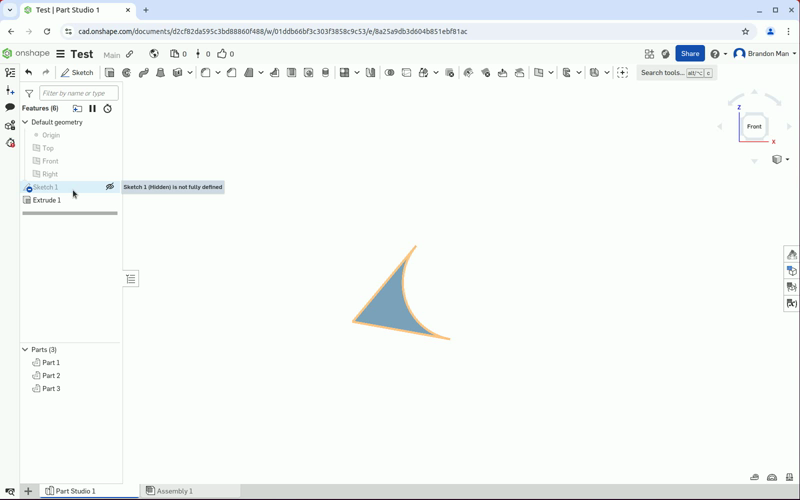
click(73, 189)
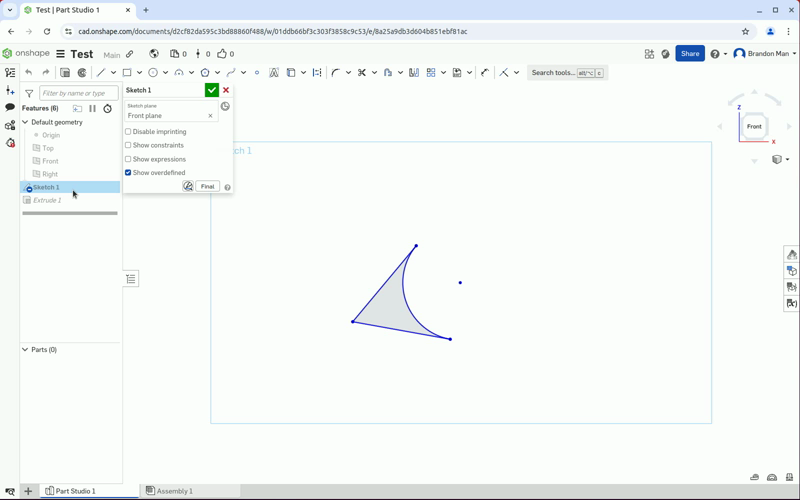
mouse_move(229, 92)
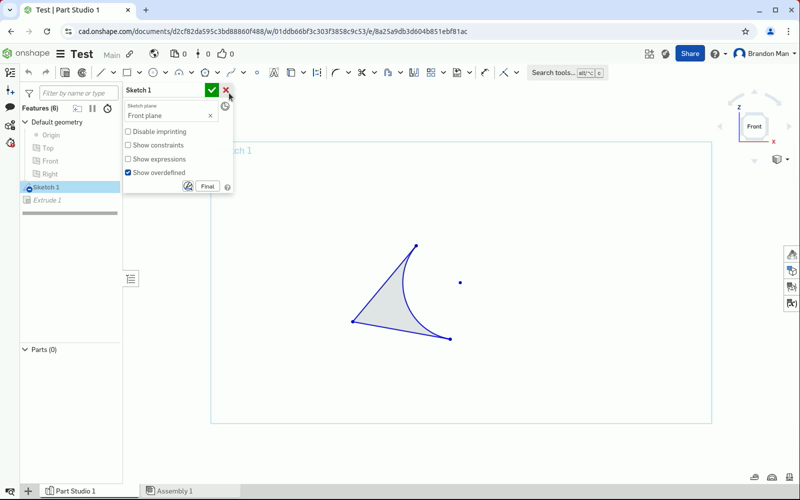
click(229, 92)
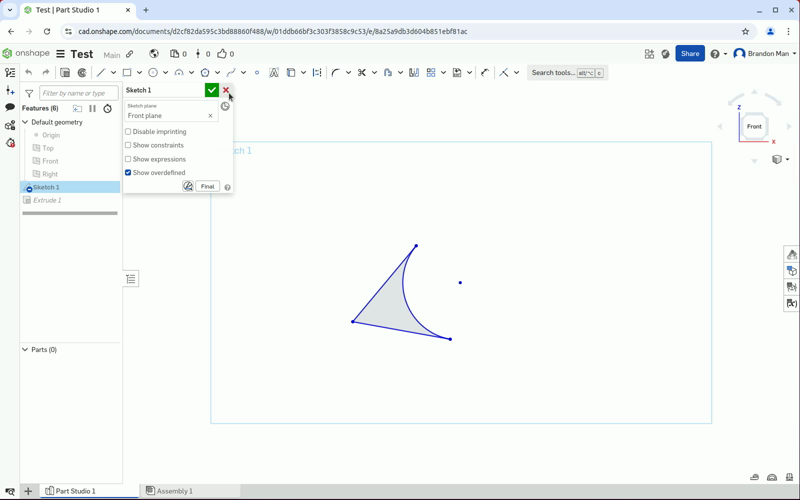
key(shift+s)
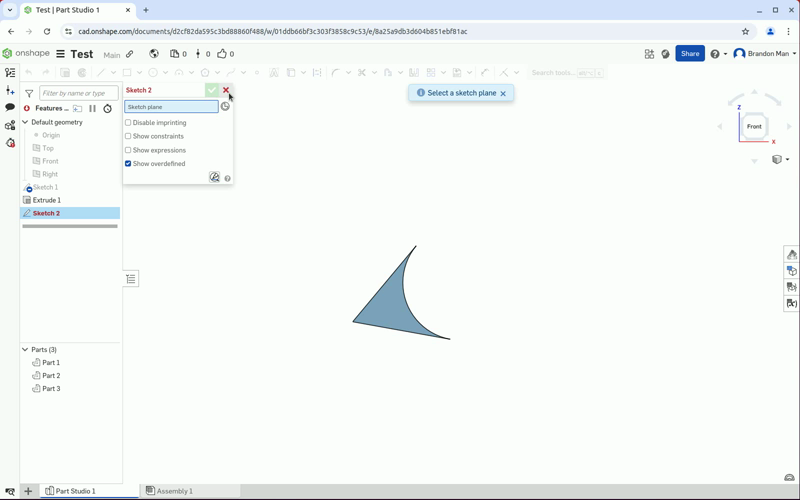
mouse_move(73, 163)
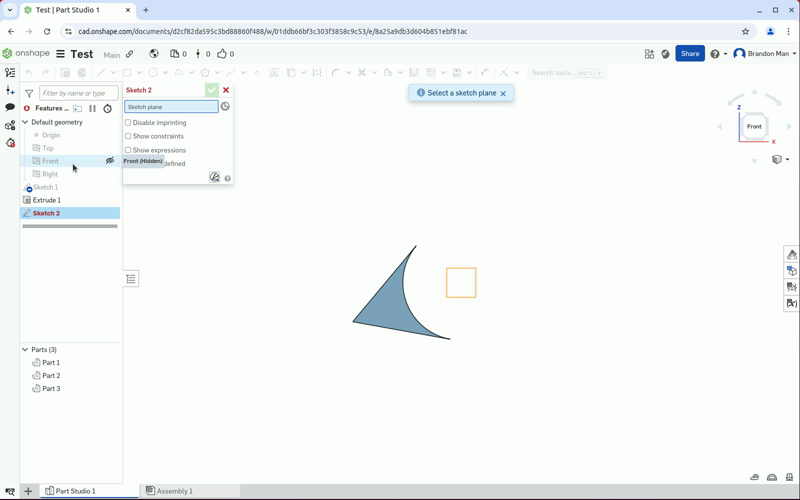
click(73, 163)
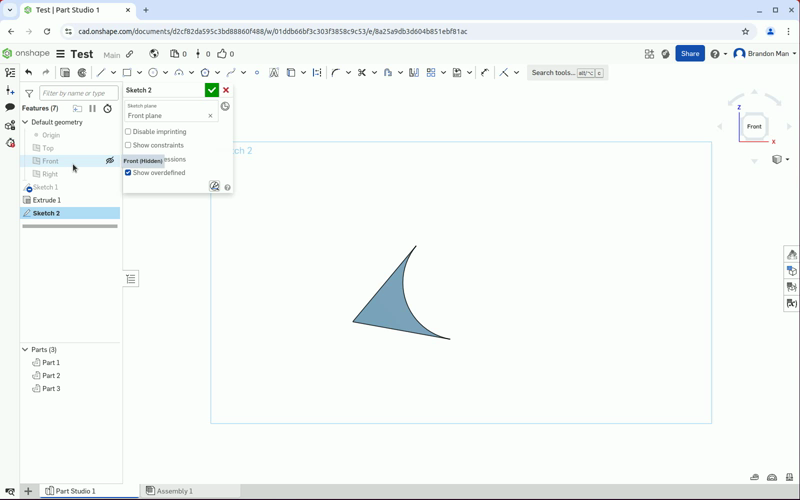
mouse_move(73, 352)
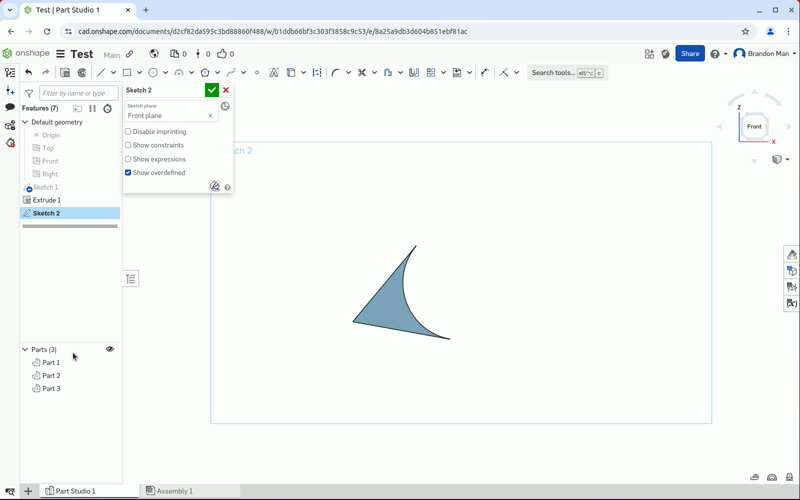
key(y)
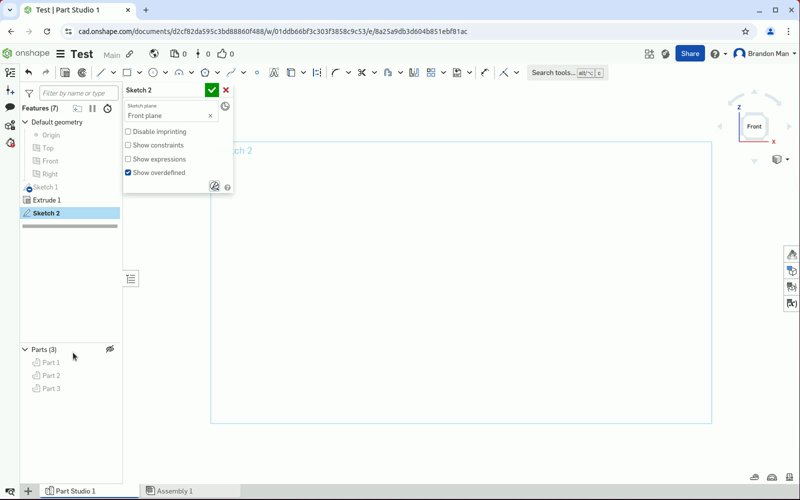
key(a)
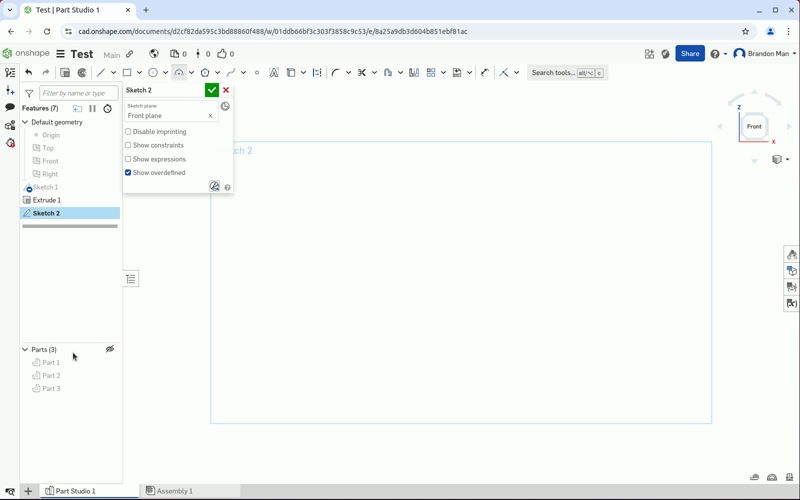
key_down(shift)
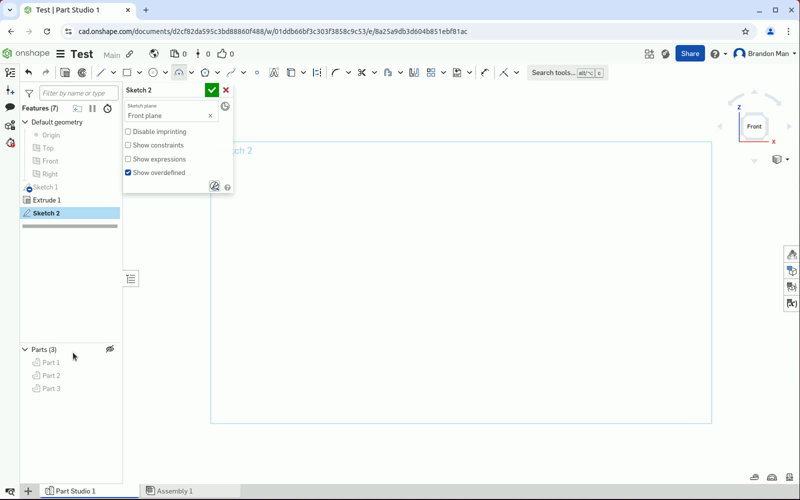
mouse_move(417, 246)
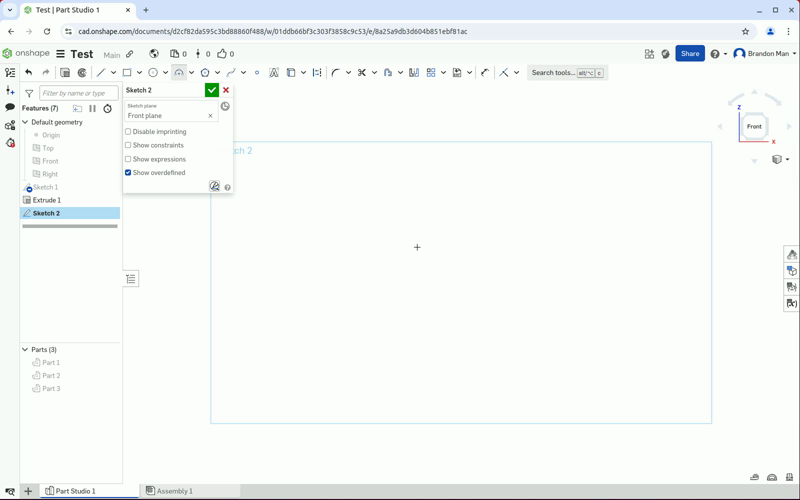
click(417, 246)
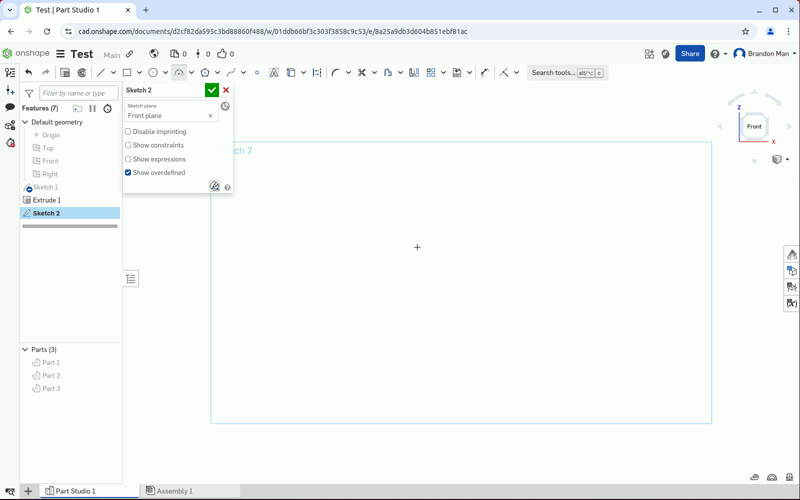
key_up(shift)
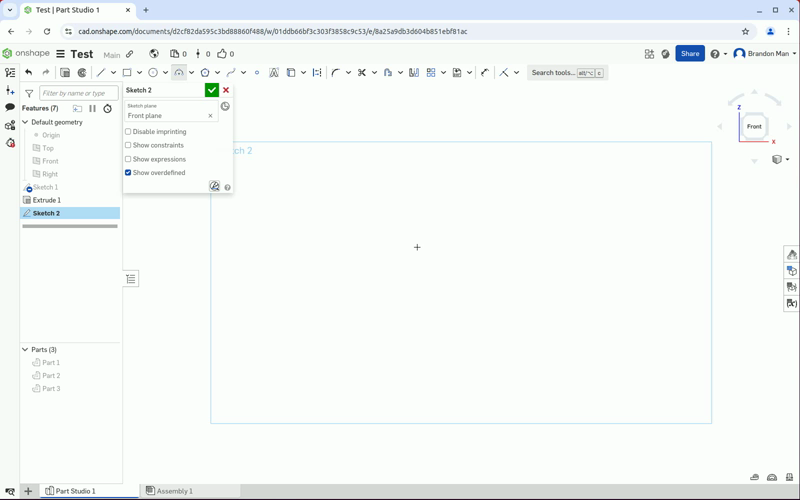
key_down(shift)
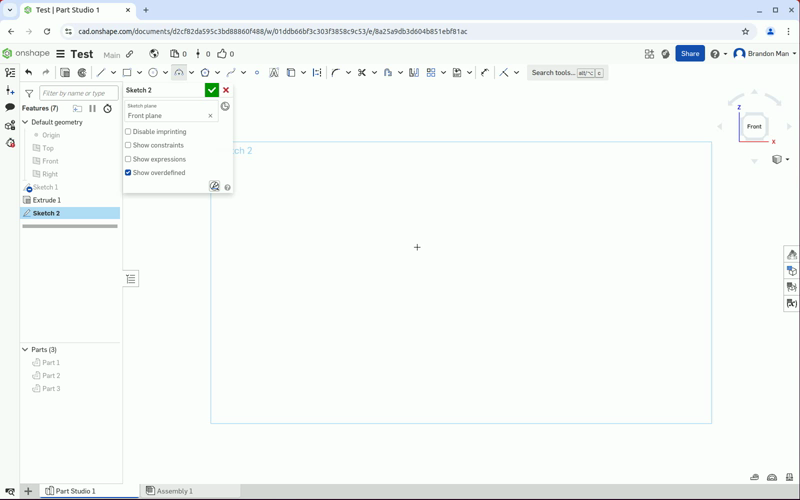
mouse_move(514, 264)
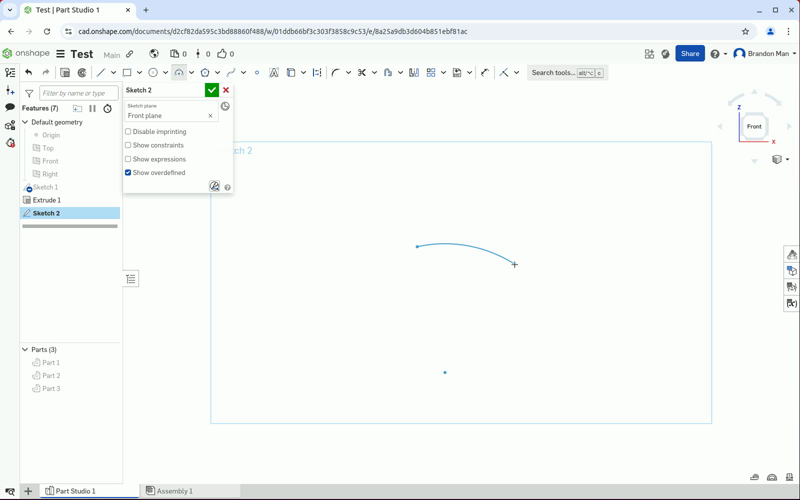
click(514, 264)
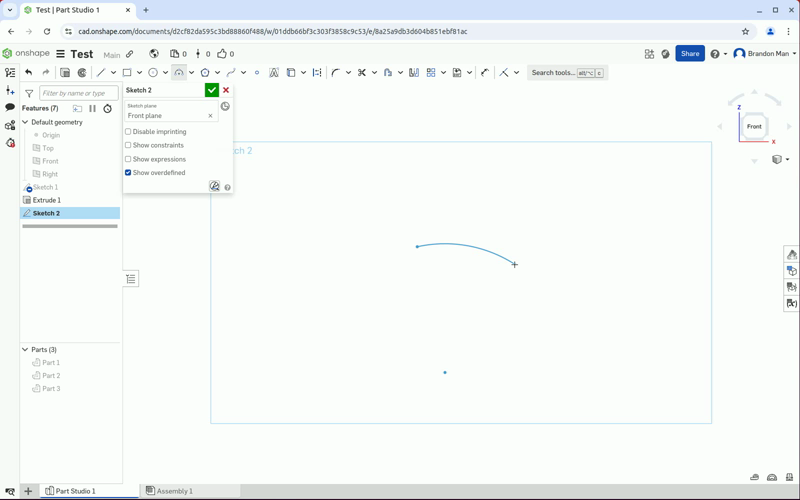
mouse_move(471, 227)
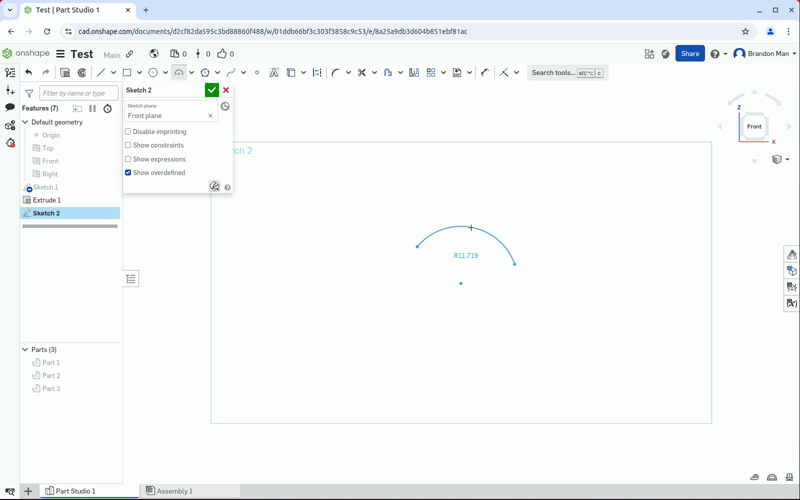
click(471, 227)
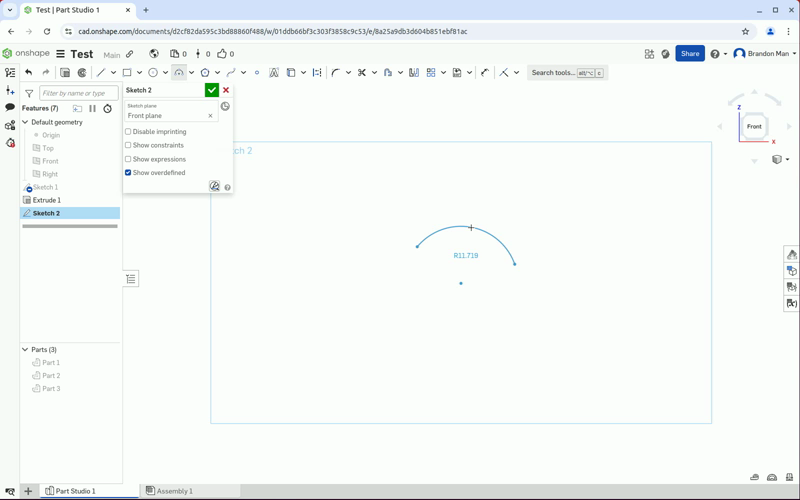
key_up(shift)
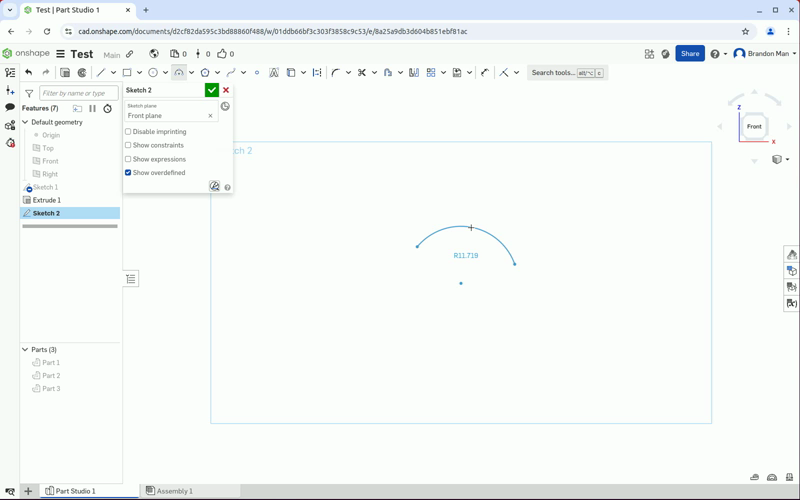
key(esc)
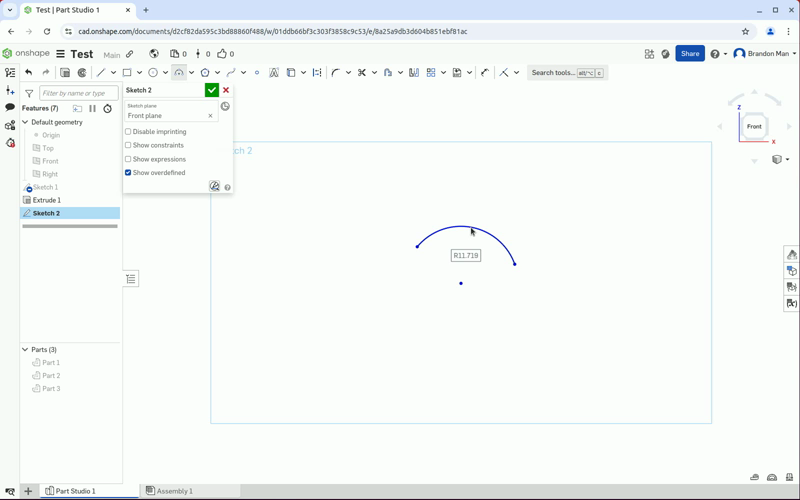
key(l)
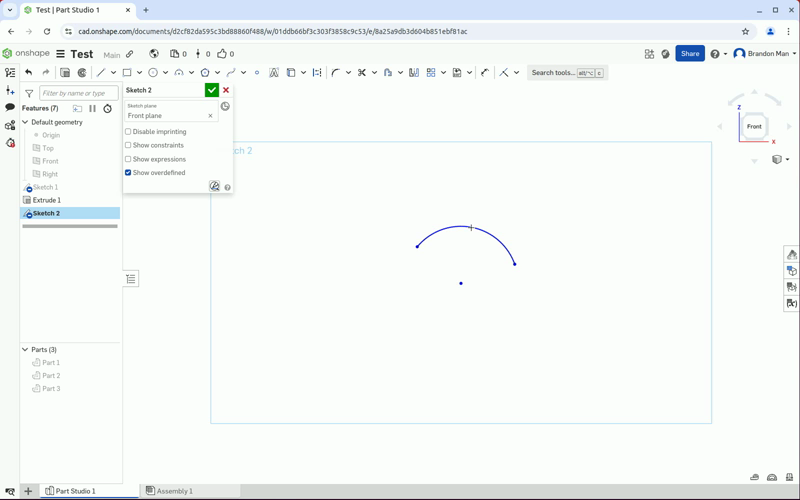
mouse_move(514, 264)
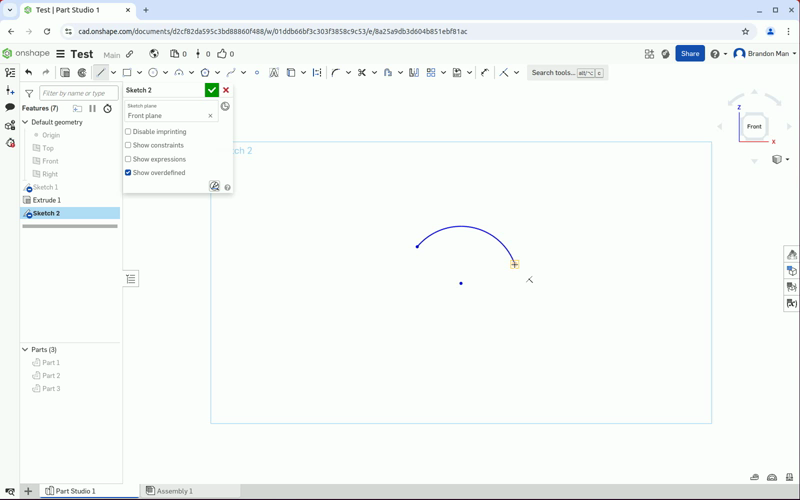
click(514, 264)
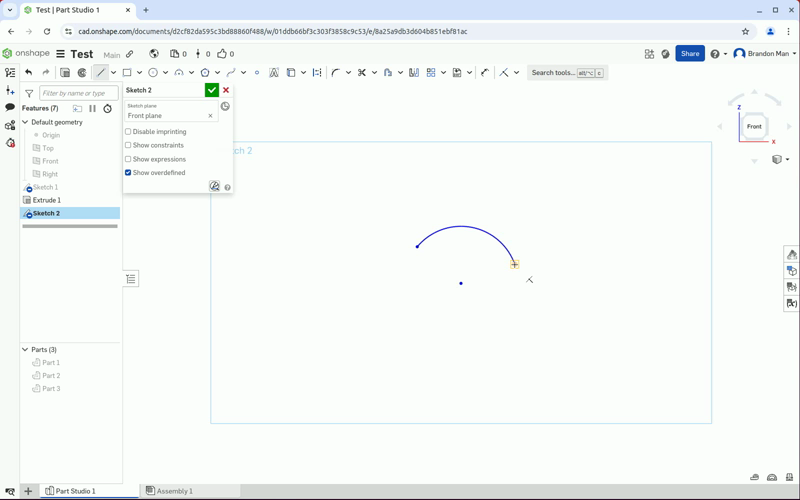
key_down(shift)
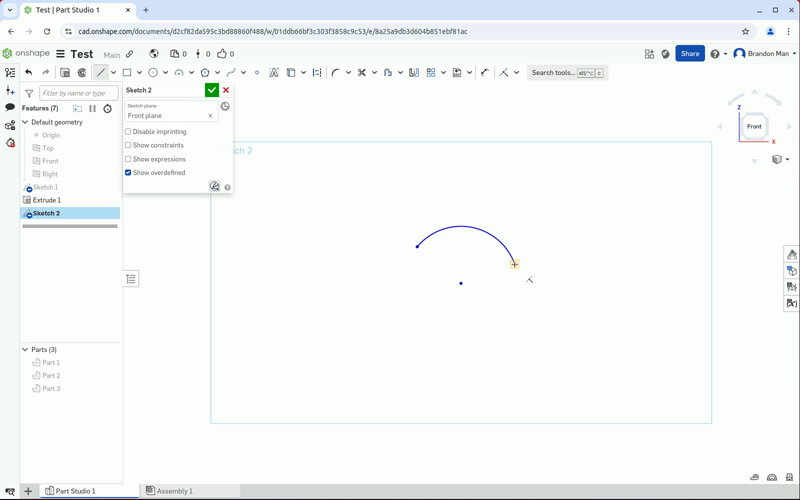
mouse_move(480, 170)
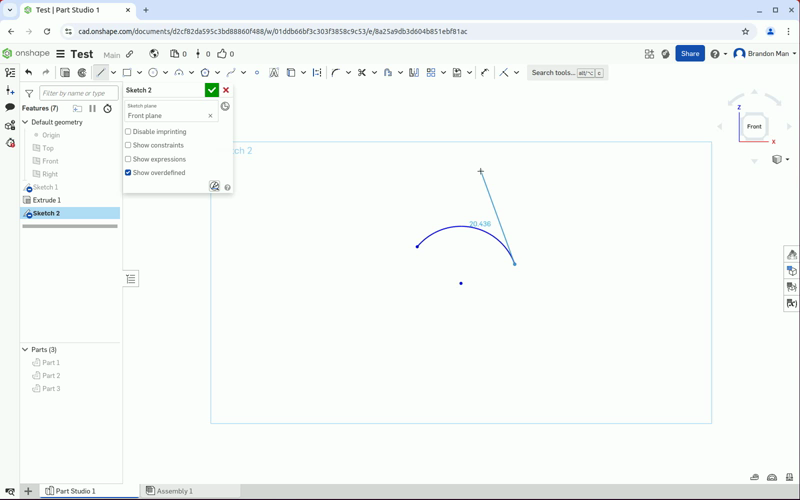
click(480, 170)
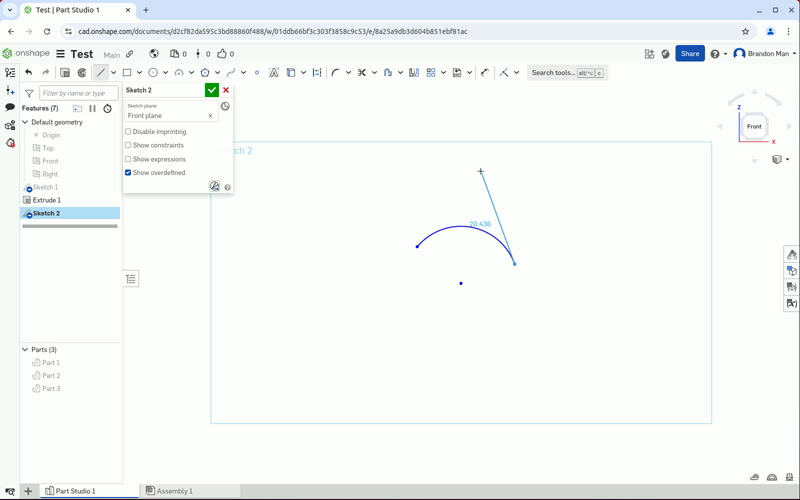
key_up(shift)
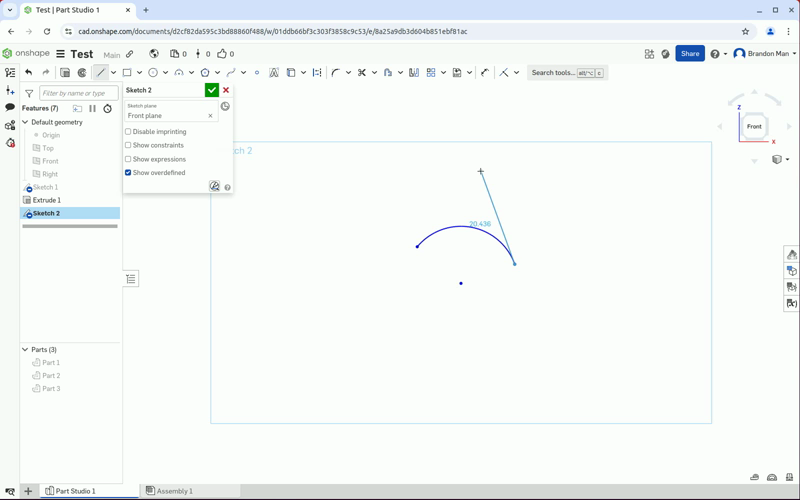
key_down(shift)
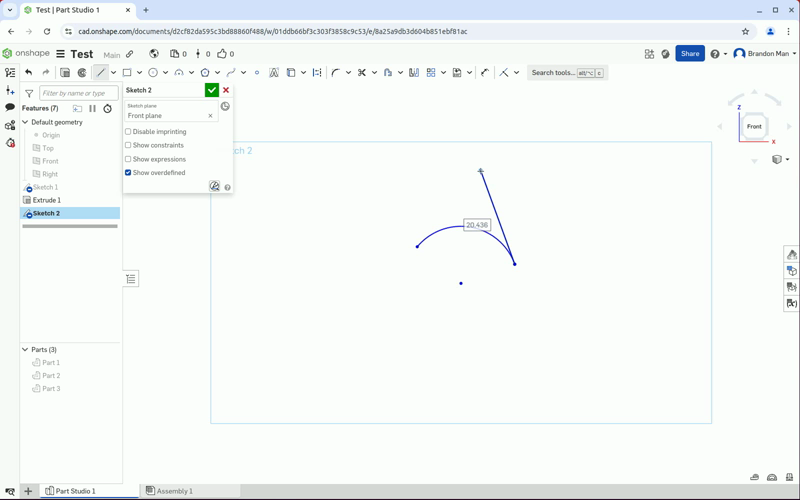
mouse_move(417, 246)
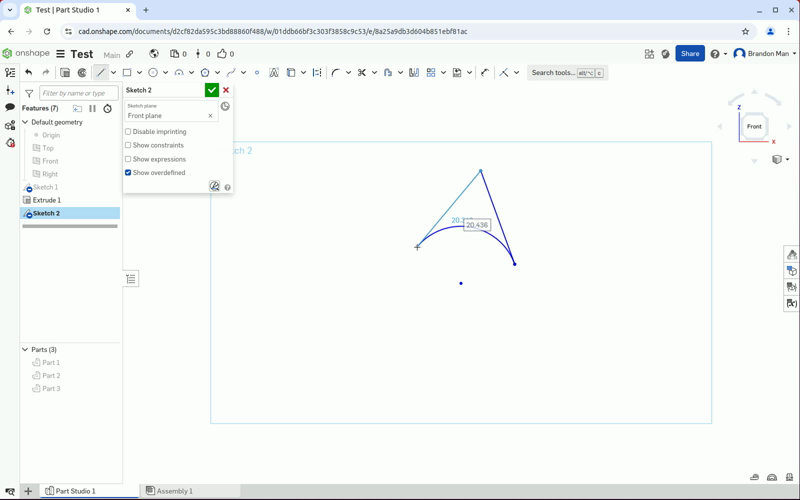
key_up(shift)
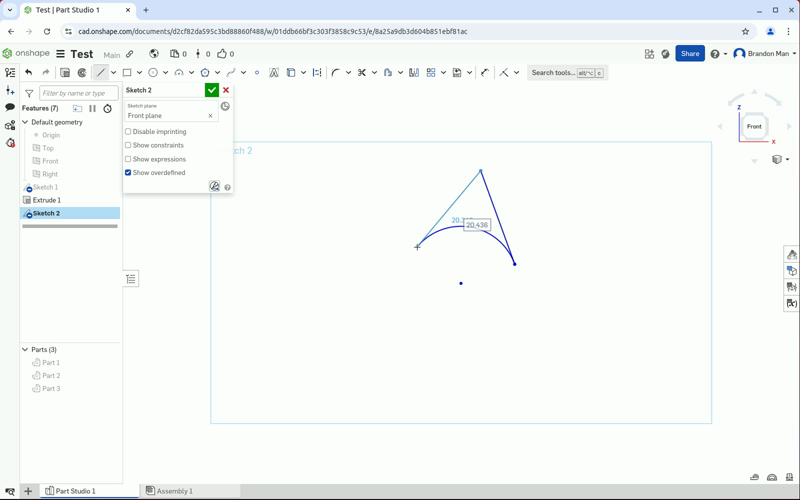
click(417, 246)
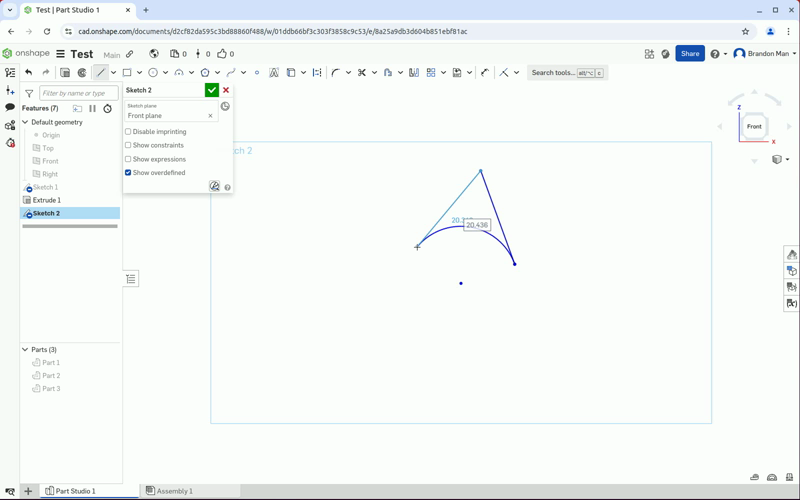
key(esc)
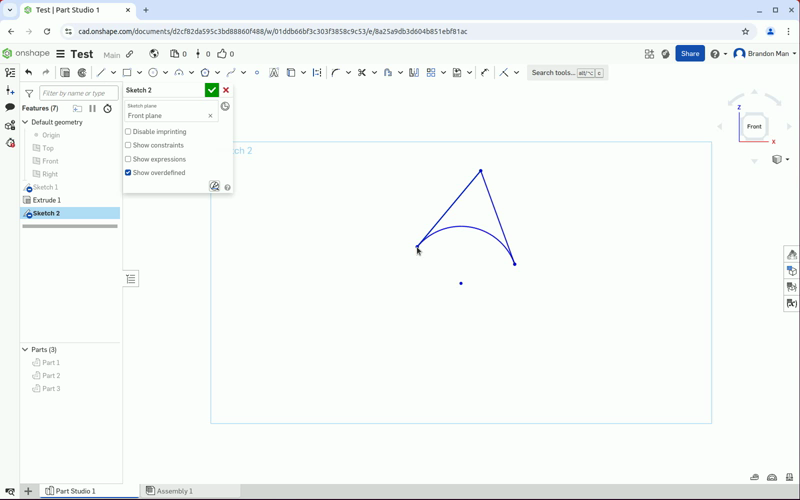
mouse_move(445, 223)
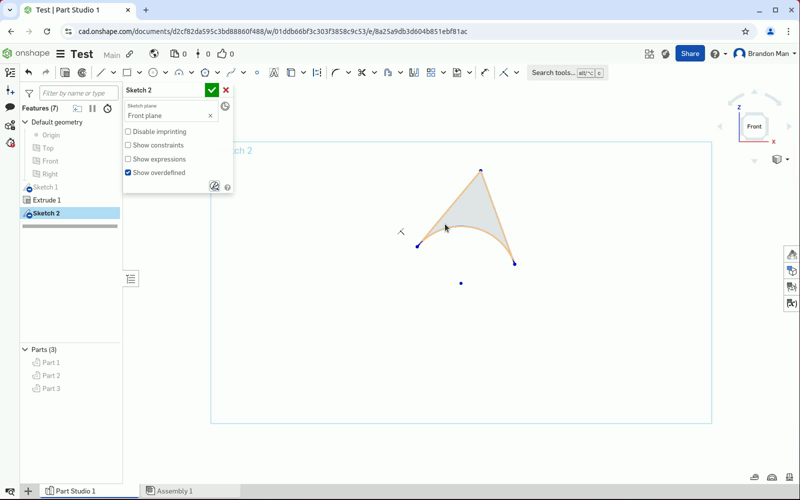
click(445, 223)
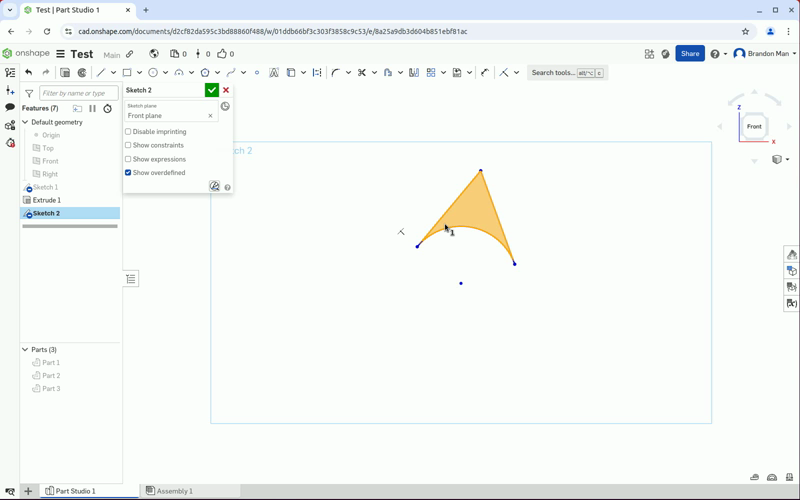
mouse_move(73, 352)
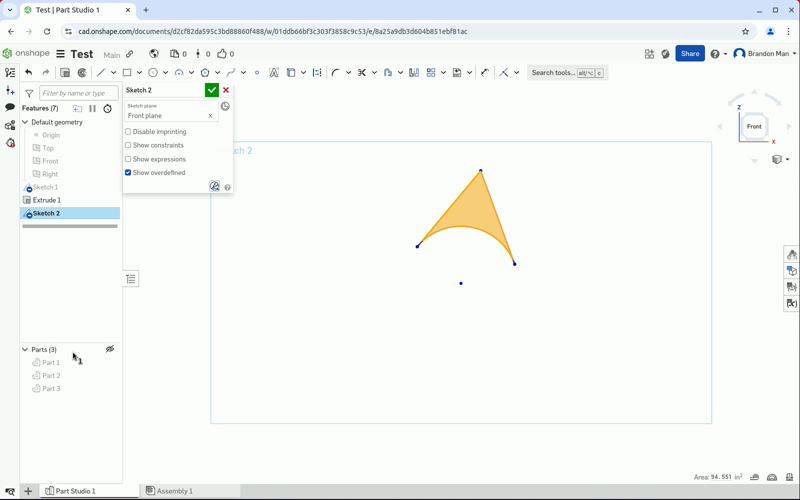
key(shift+y)
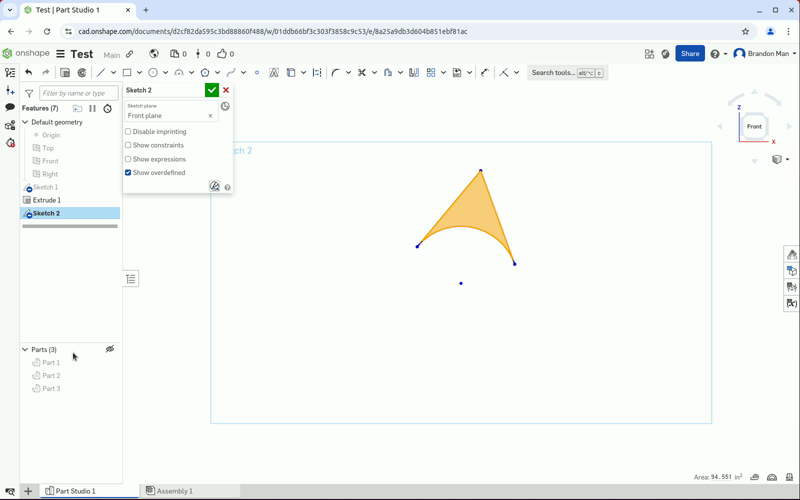
key(shift+e)
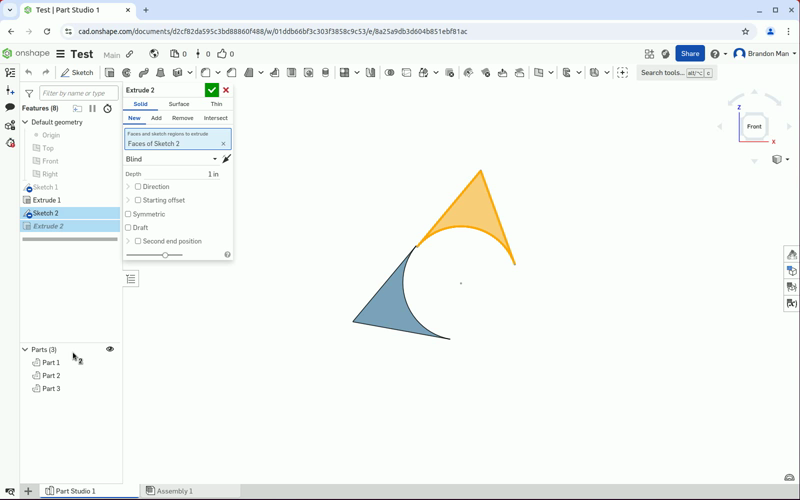
mouse_move(143, 106)
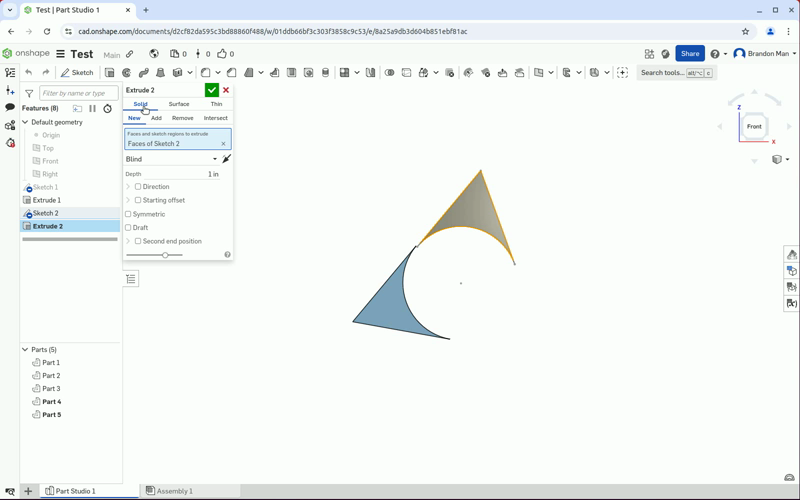
click(143, 106)
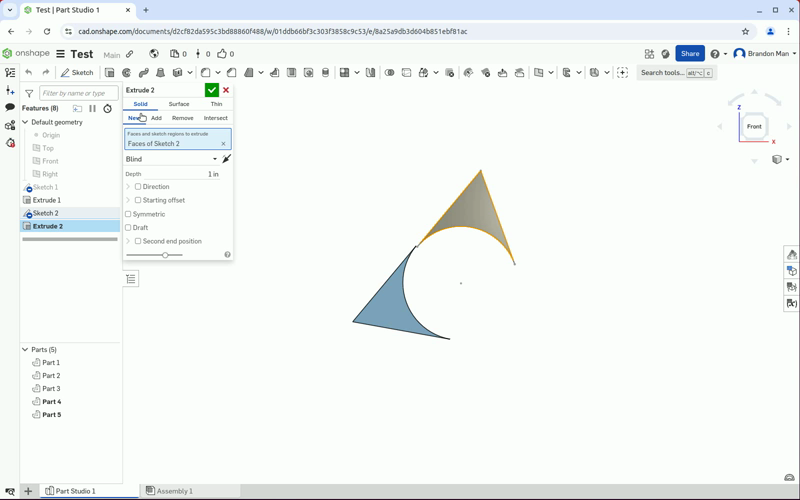
mouse_move(137, 120)
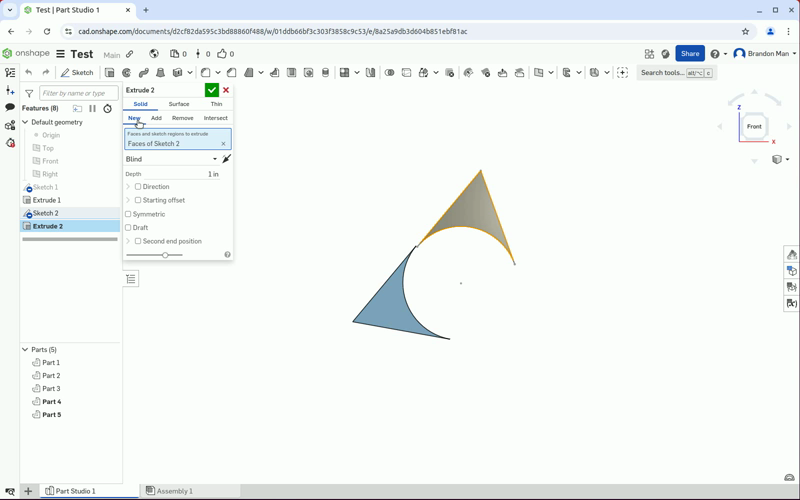
click(137, 120)
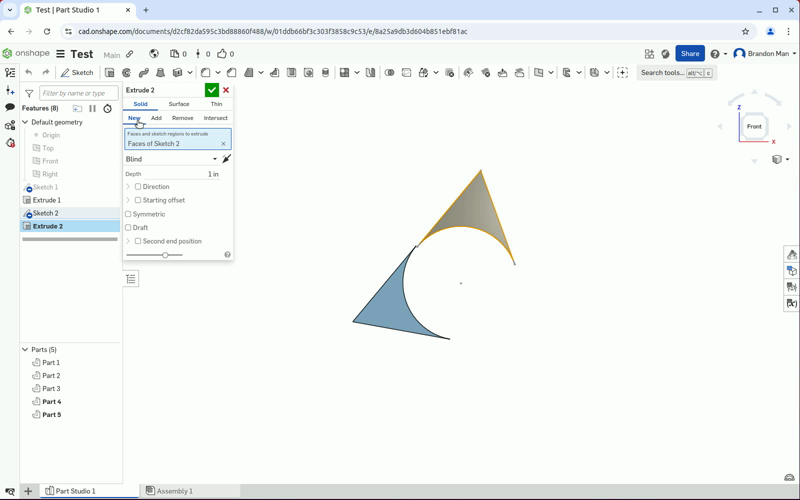
key(tab, 4)
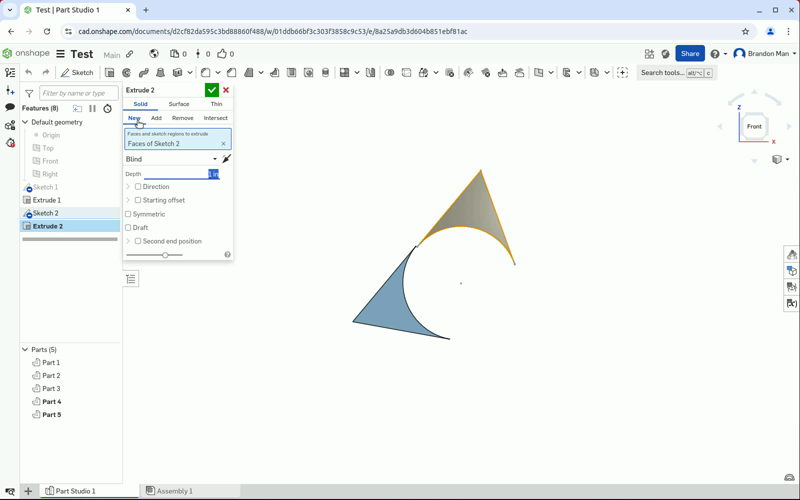
text(0.963)
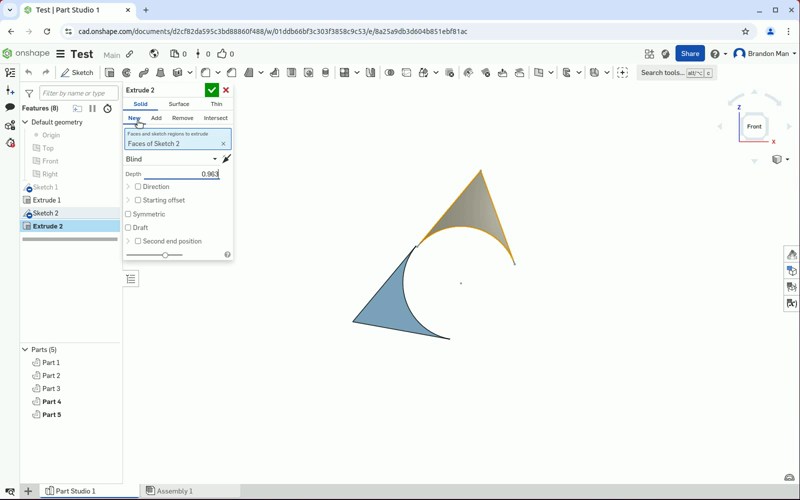
key(enter)
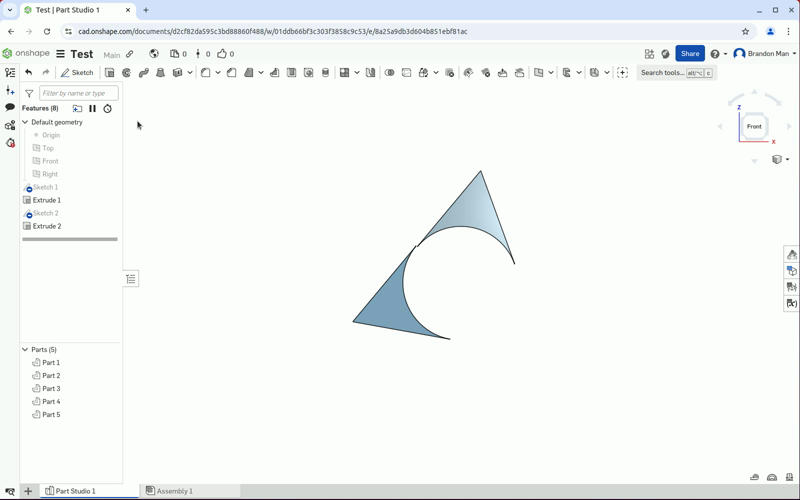
key(shift+h)
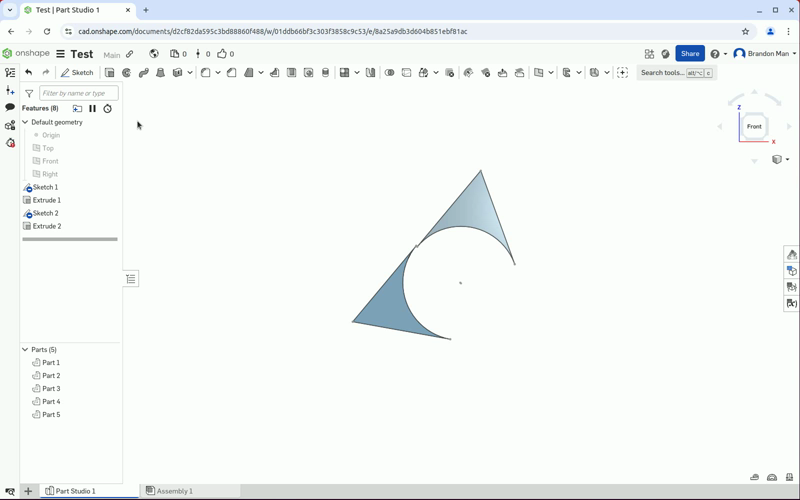
key(shift+h)
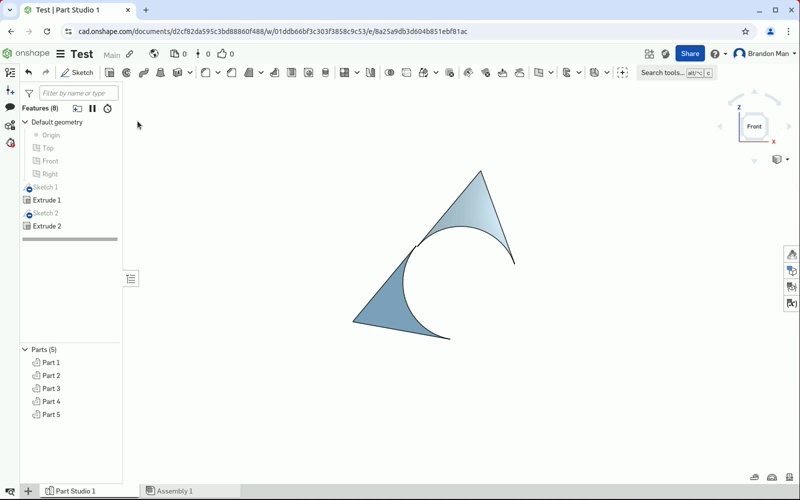
mouse_move(73, 189)
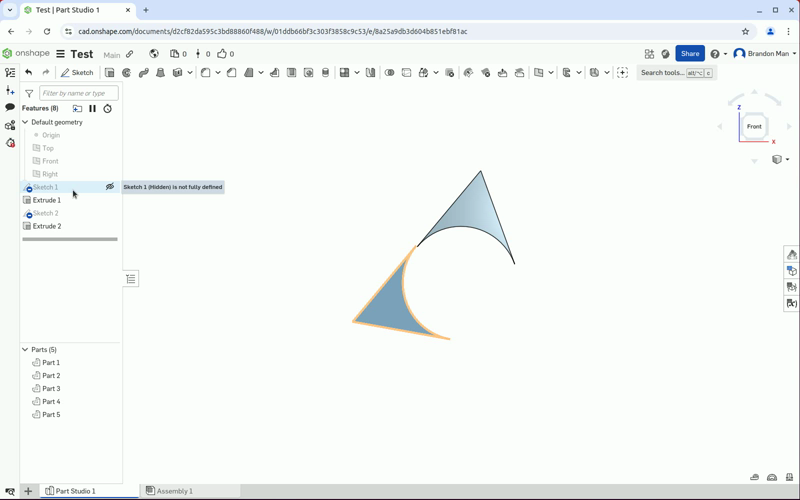
click(73, 189)
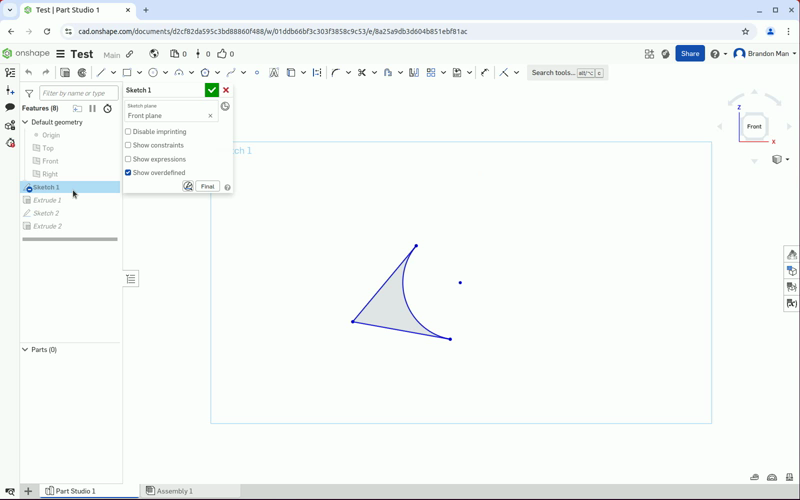
mouse_move(229, 92)
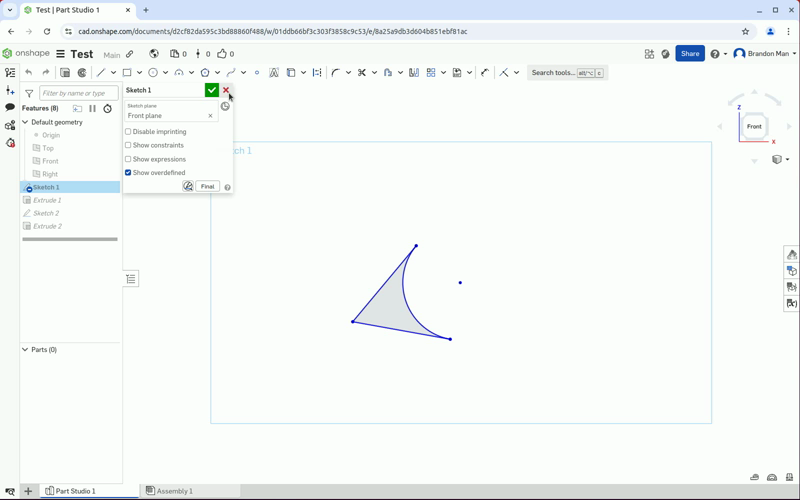
click(229, 92)
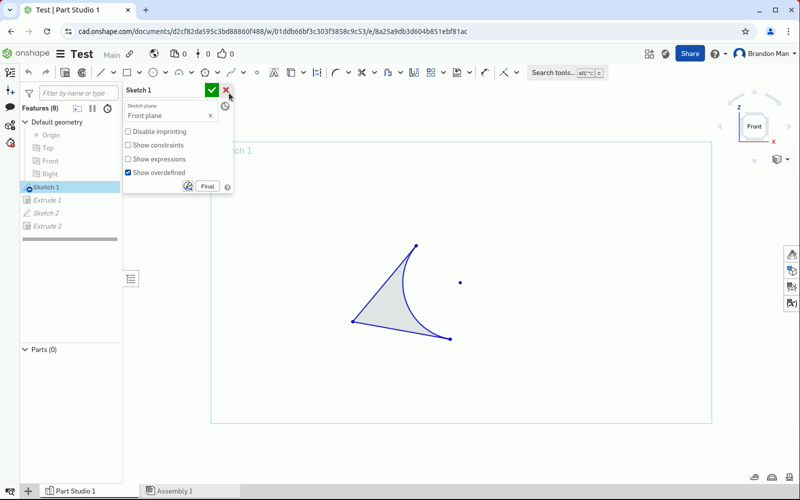
key(shift+s)
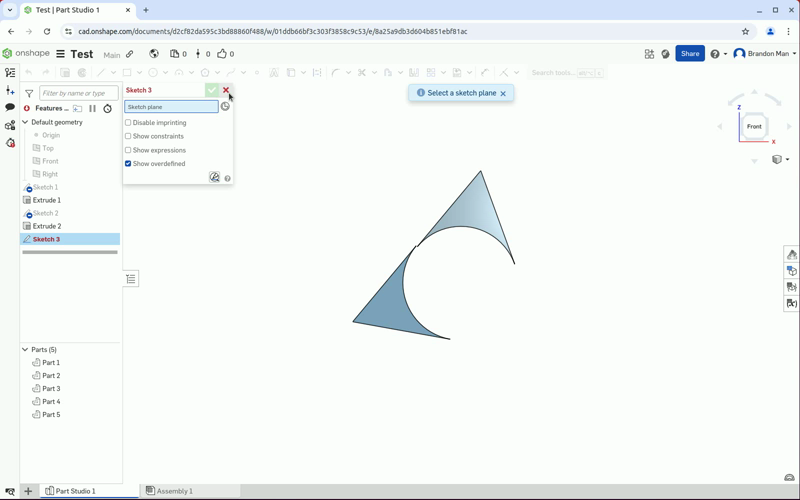
mouse_move(73, 163)
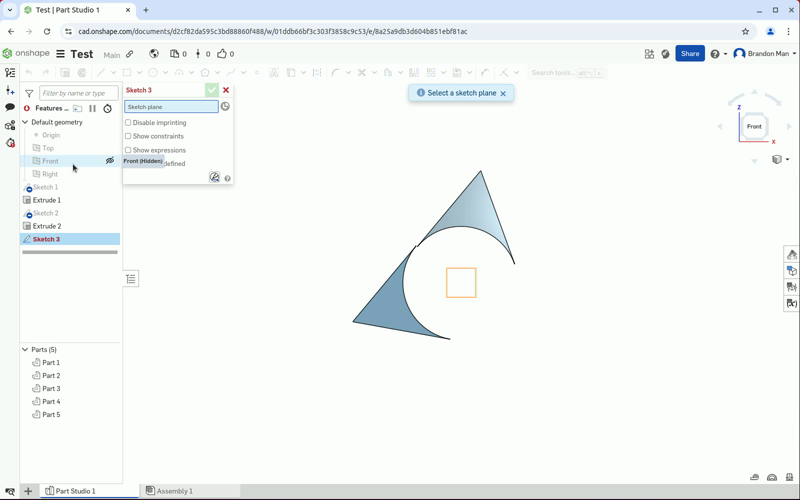
click(73, 163)
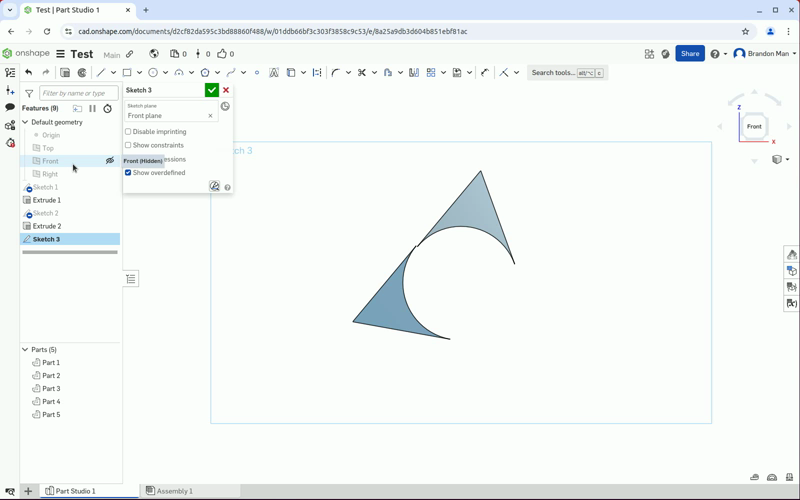
mouse_move(73, 352)
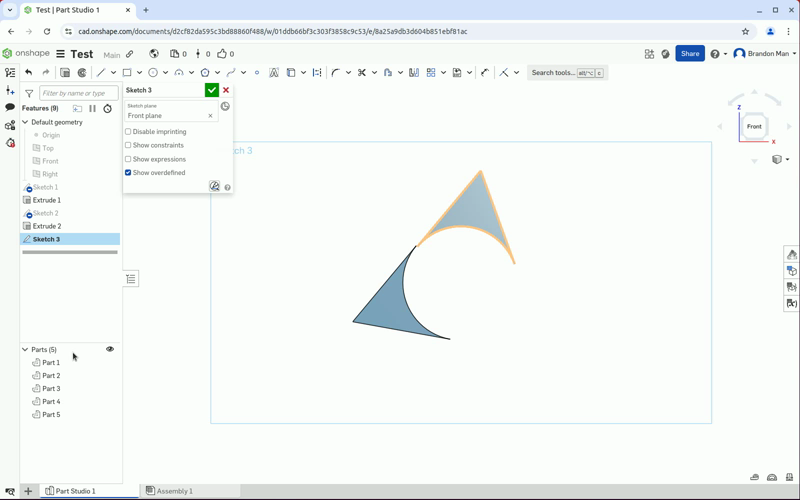
key(y)
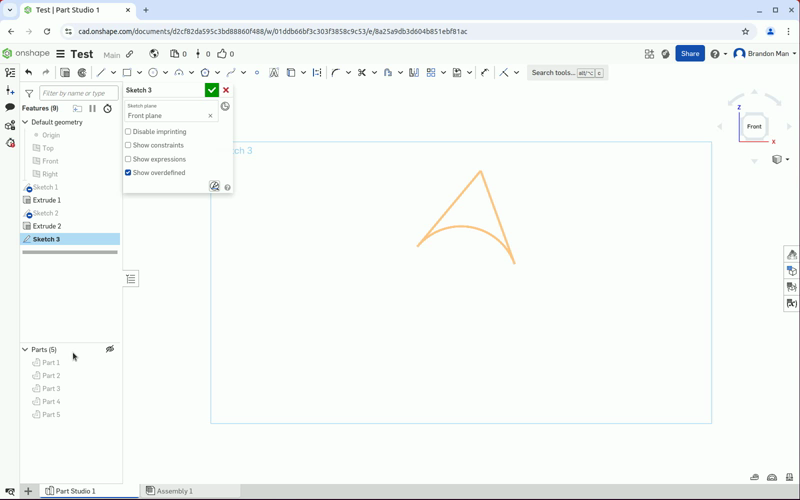
key(l)
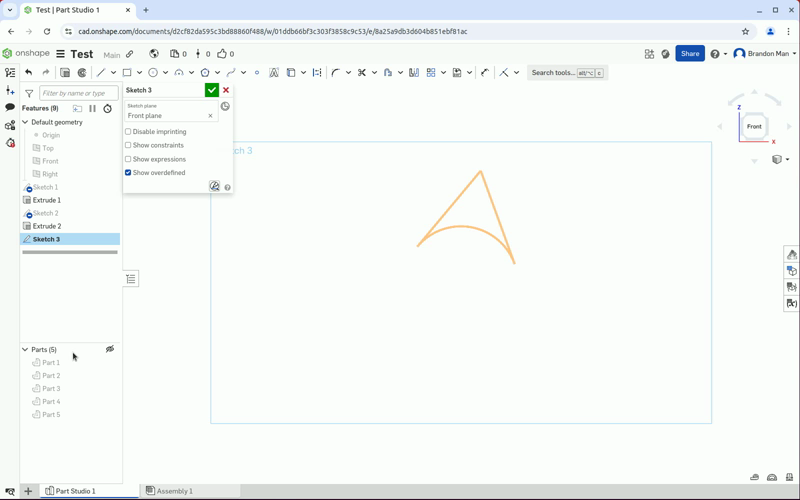
key_down(shift)
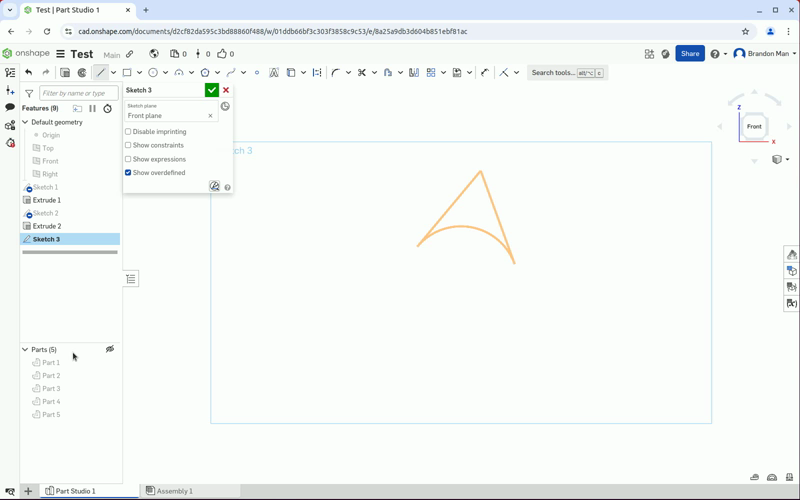
mouse_move(450, 339)
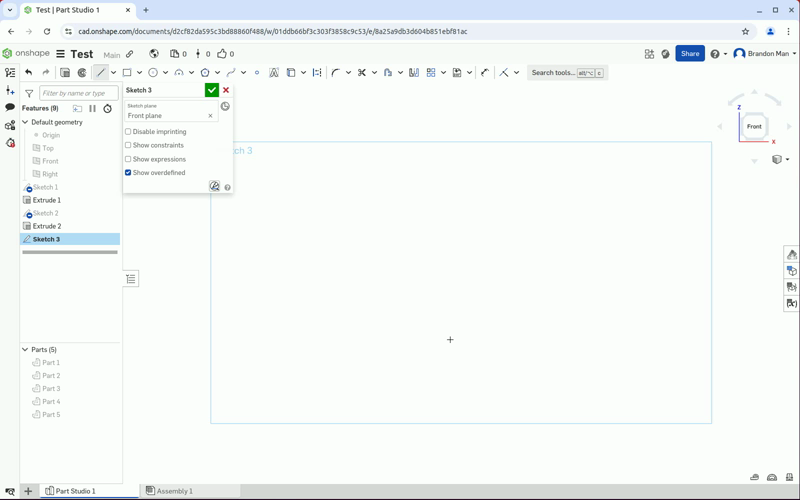
click(450, 339)
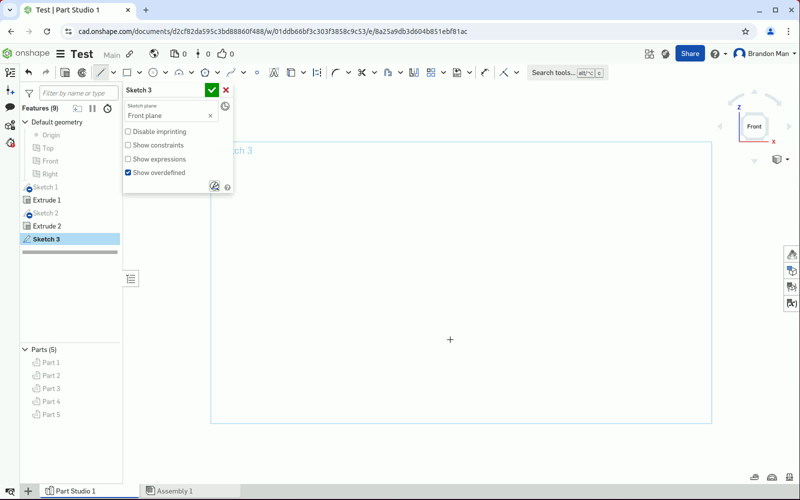
key_up(shift)
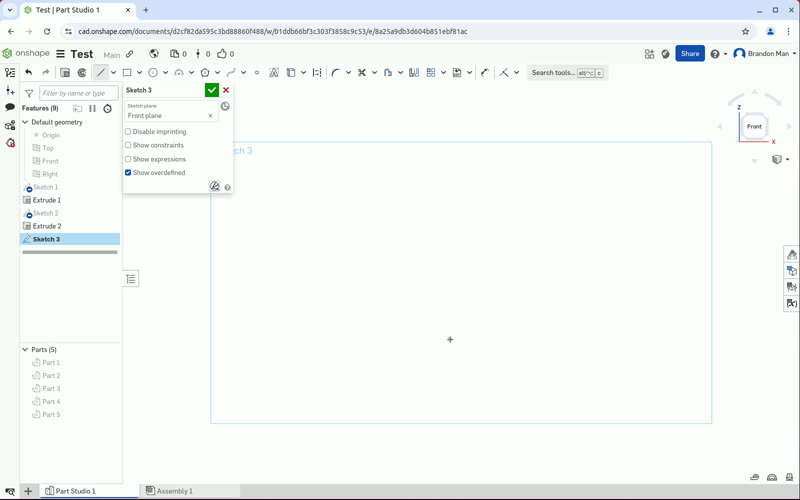
key_down(shift)
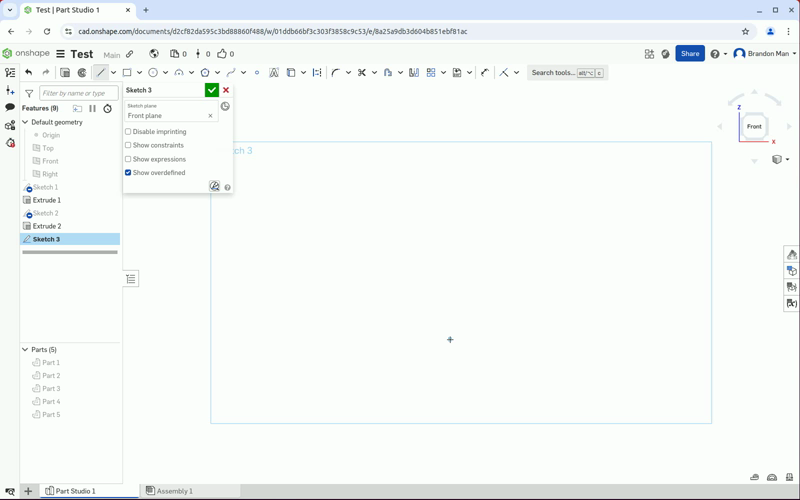
mouse_move(547, 356)
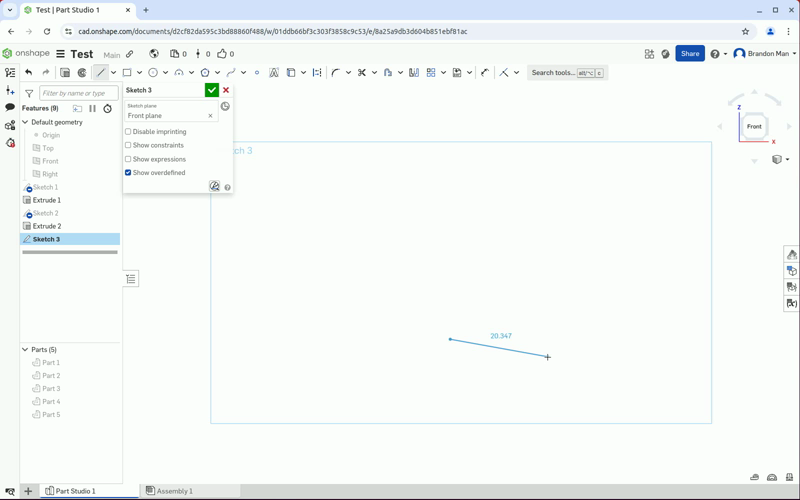
click(547, 356)
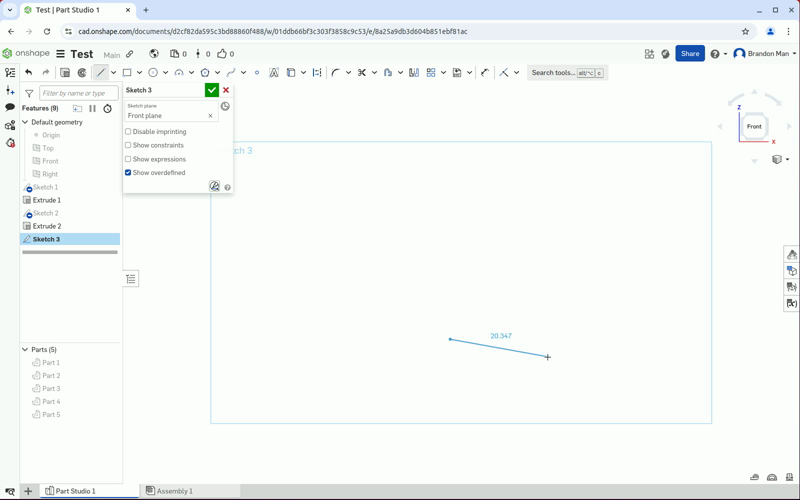
key_up(shift)
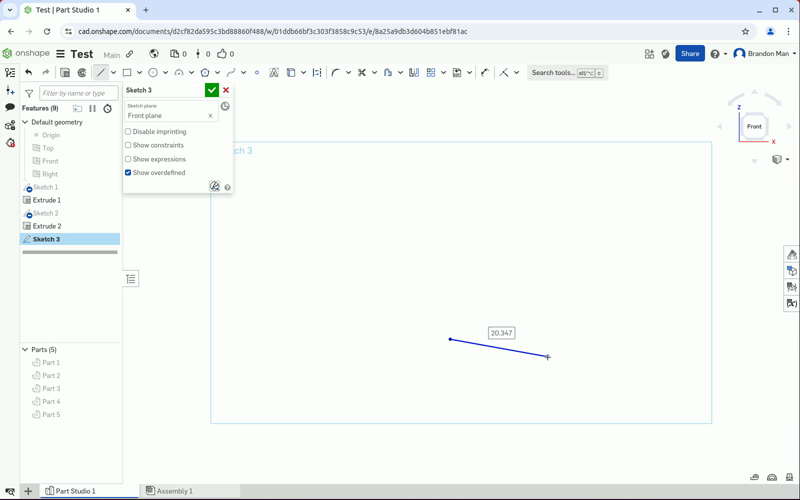
key_down(shift)
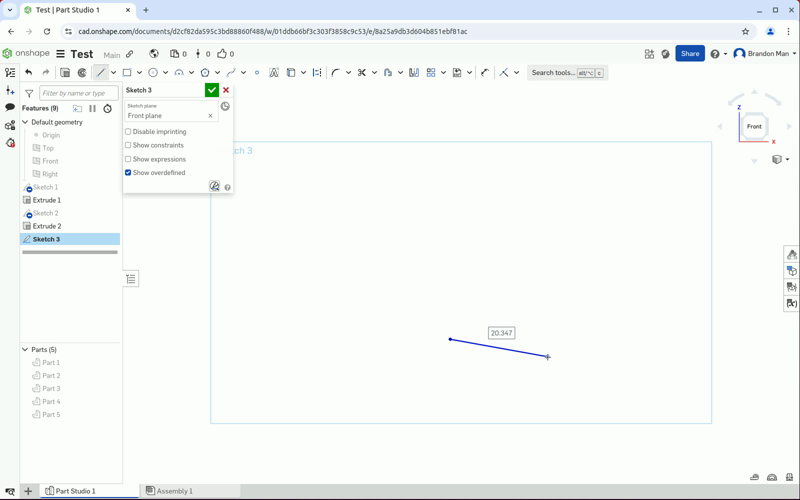
mouse_move(513, 263)
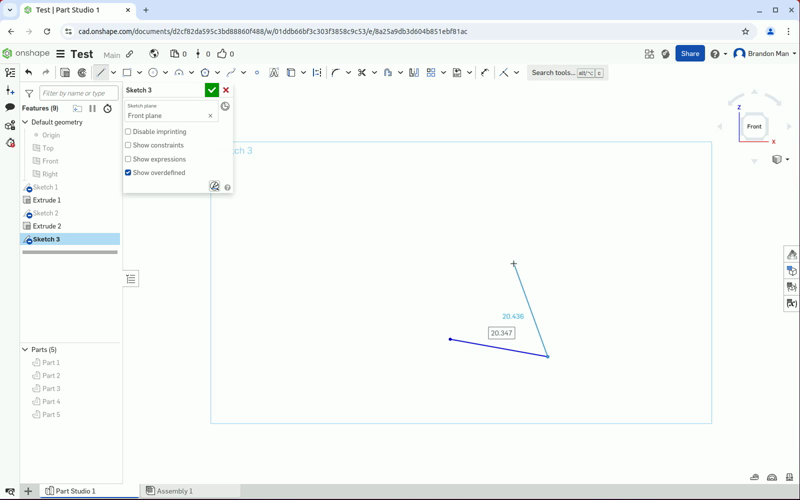
click(513, 263)
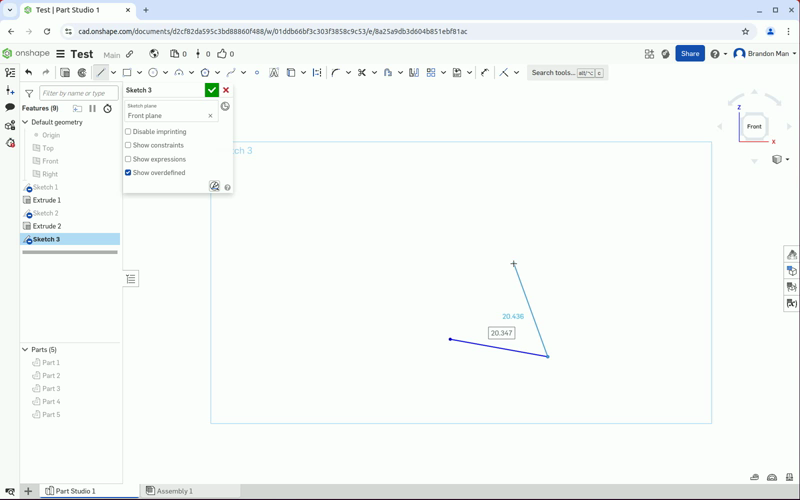
key_up(shift)
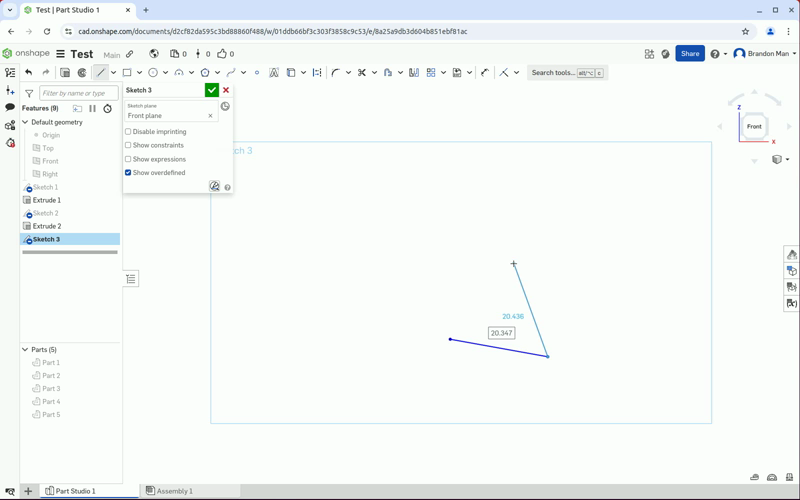
key(esc)
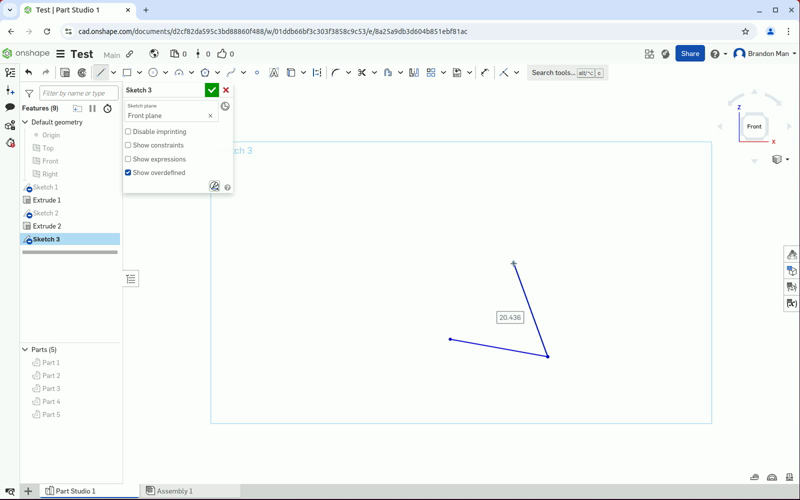
key(a)
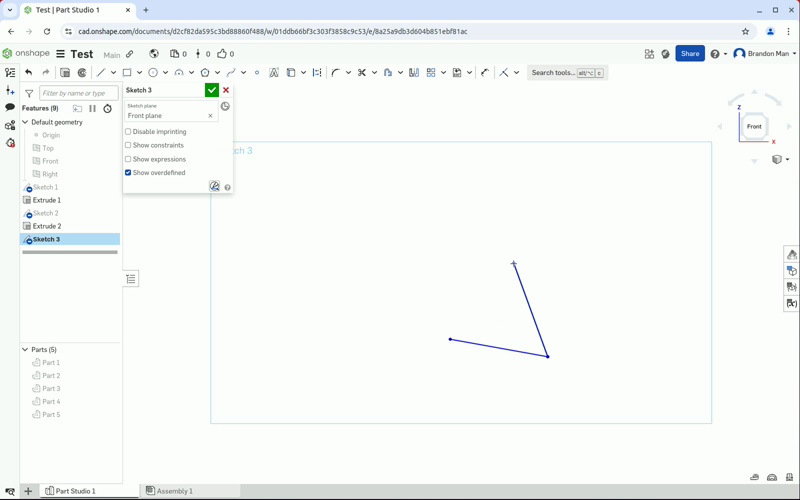
mouse_move(513, 263)
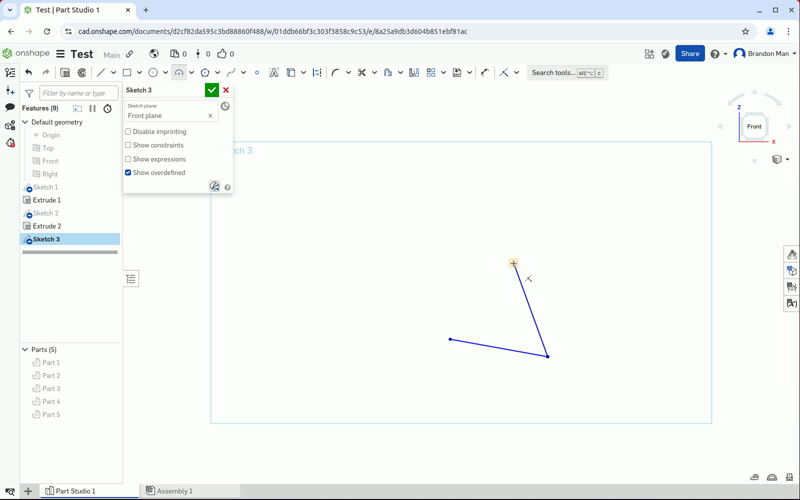
click(513, 263)
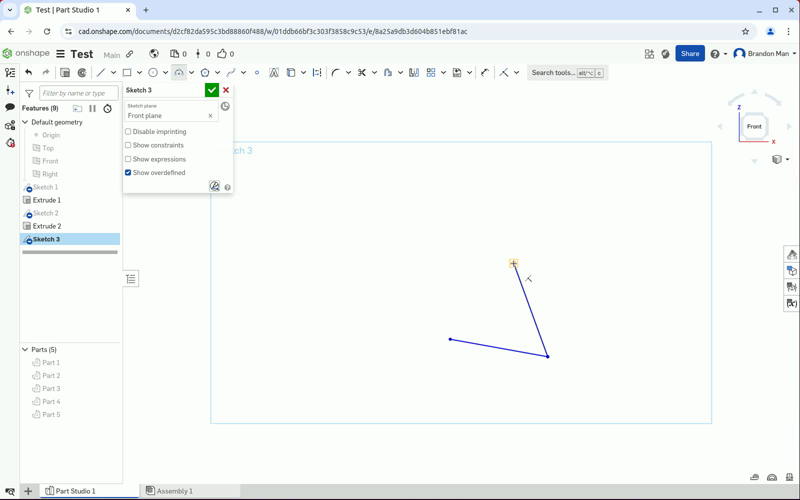
mouse_move(450, 339)
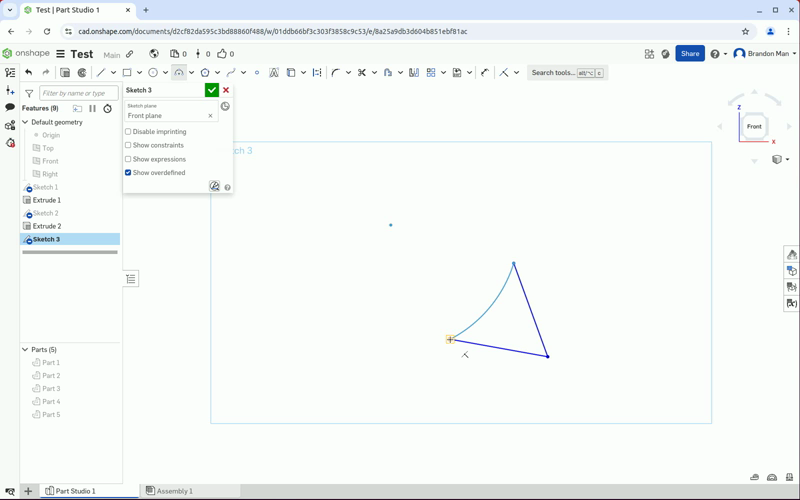
click(450, 339)
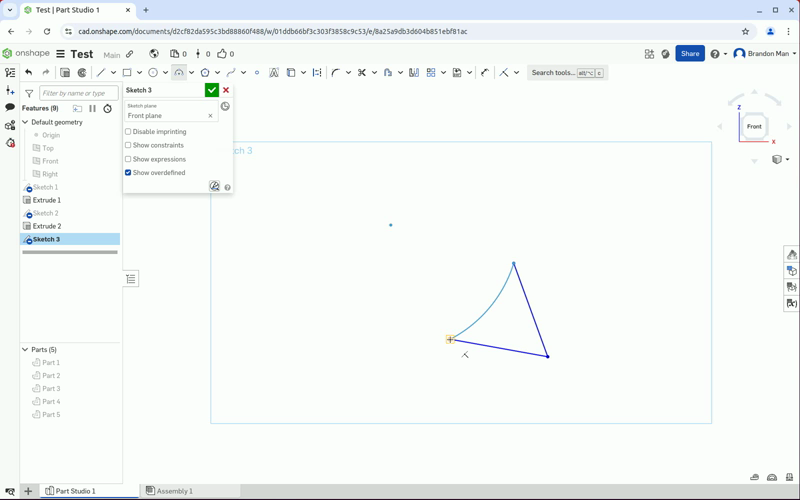
key_down(shift)
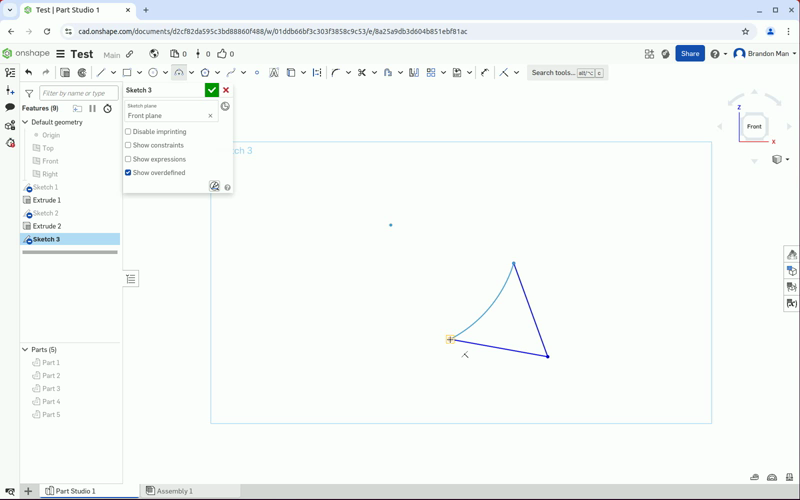
mouse_move(504, 319)
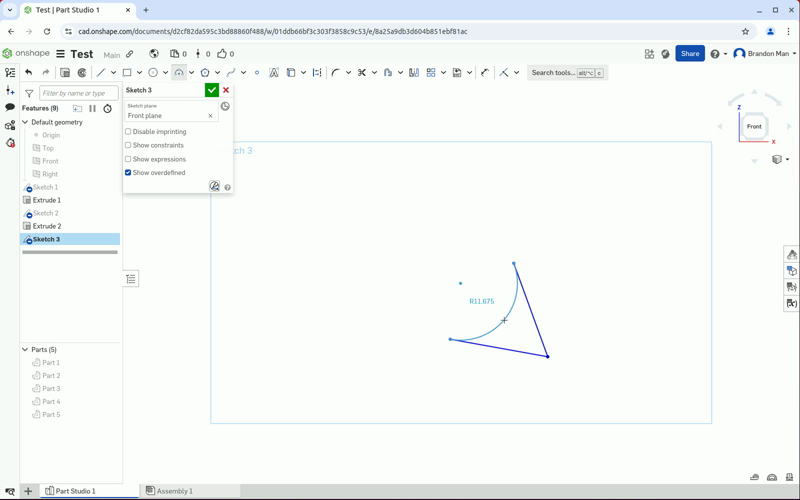
click(504, 319)
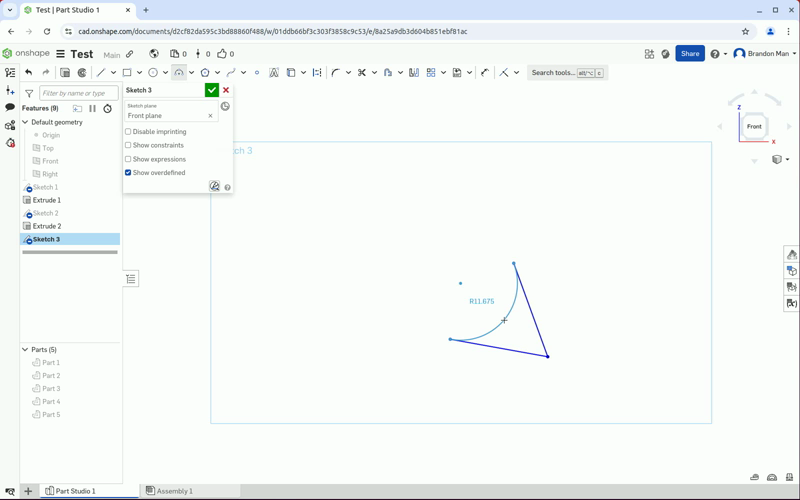
key_up(shift)
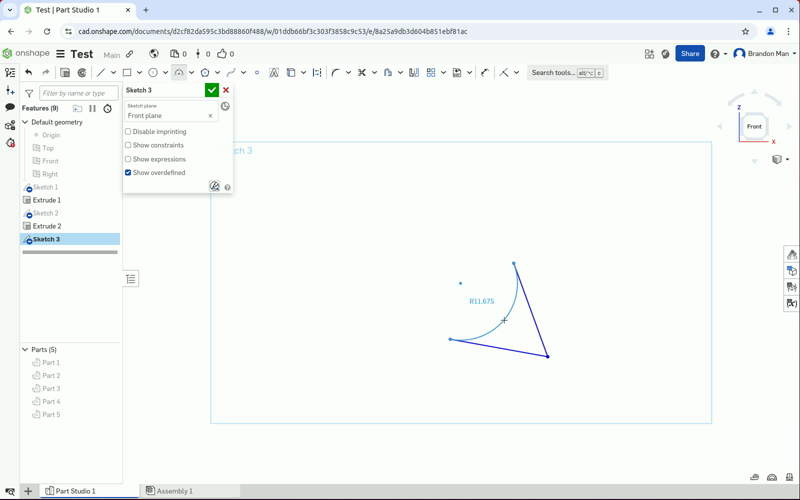
key(esc)
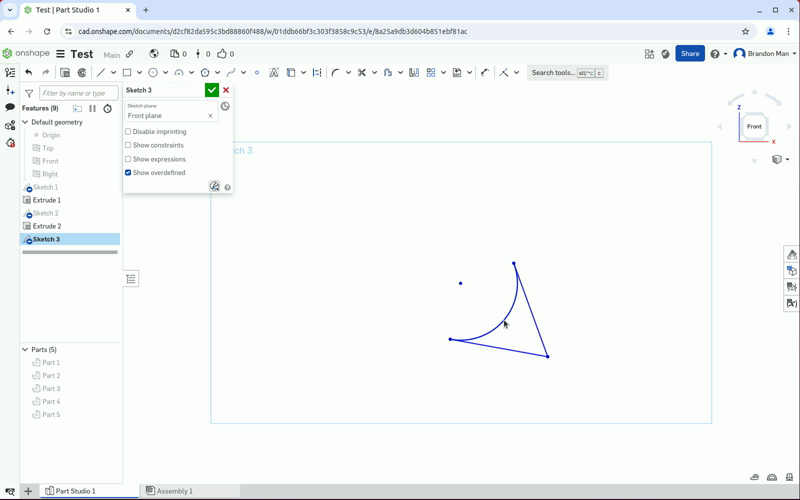
mouse_move(499, 344)
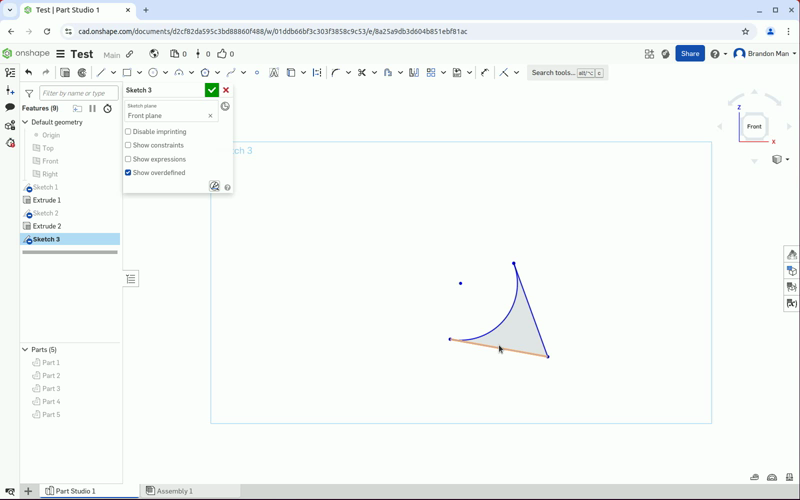
click(499, 344)
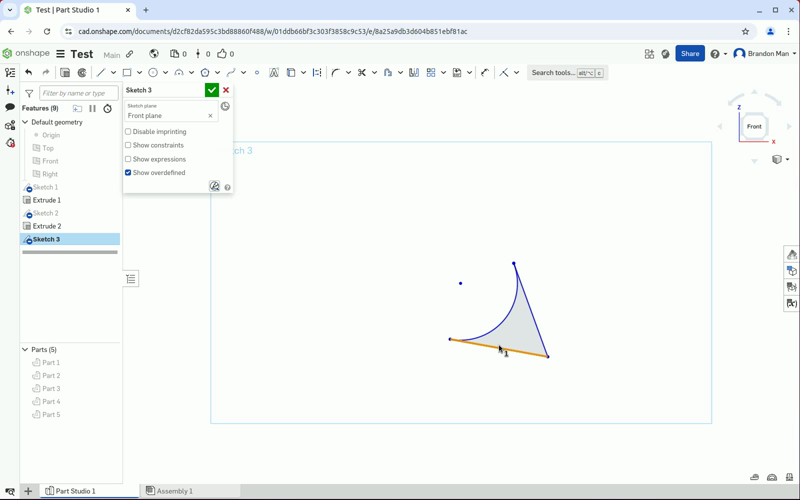
mouse_move(73, 352)
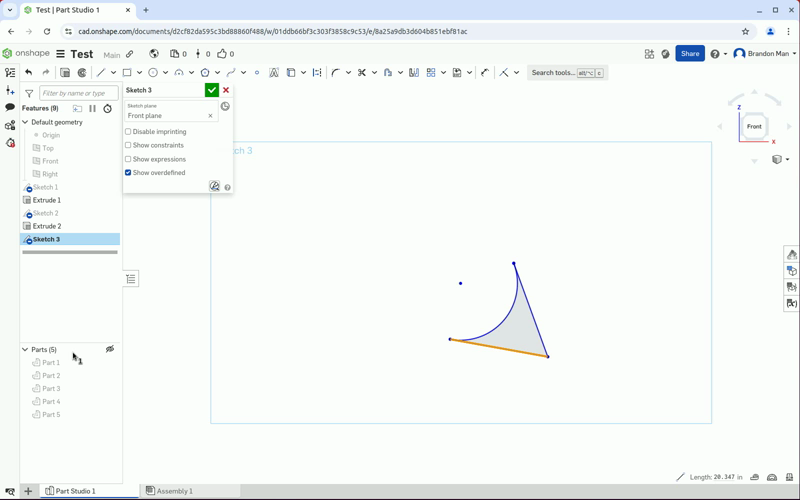
key(shift+y)
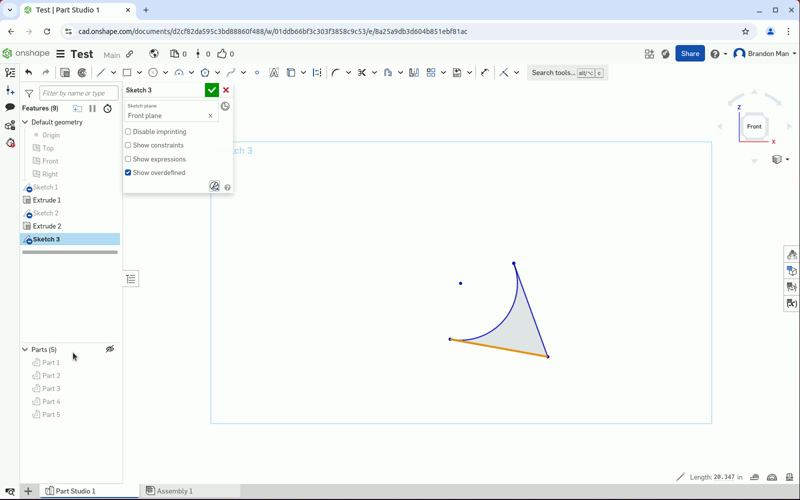
key(shift+e)
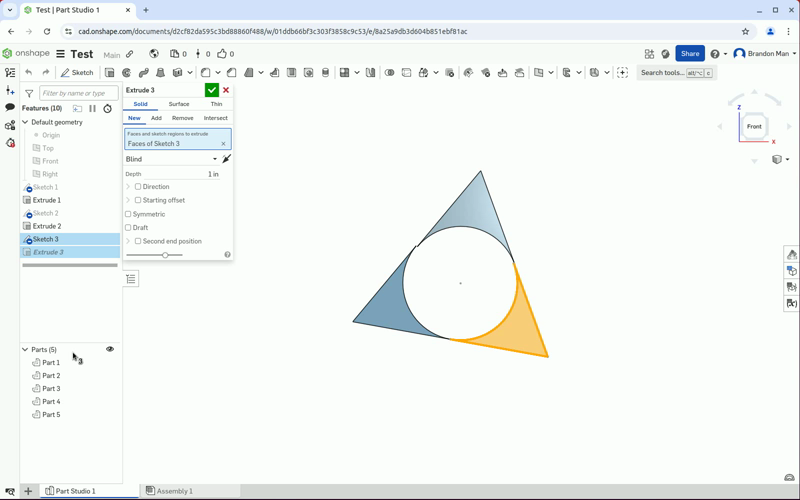
mouse_move(143, 106)
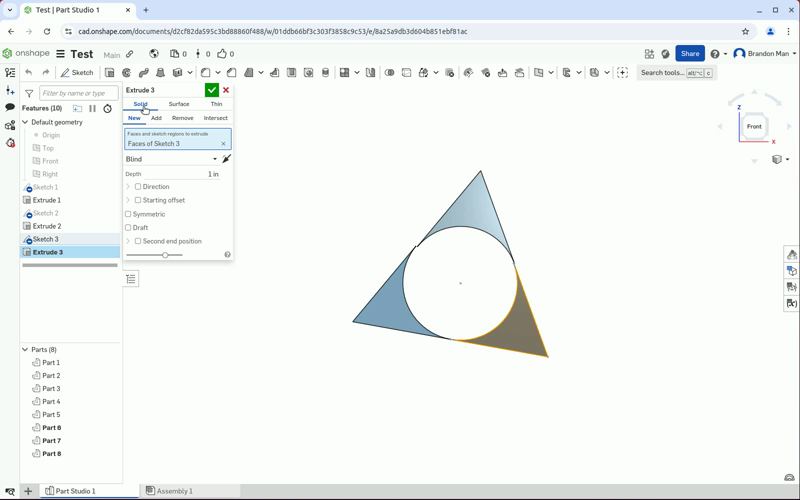
click(143, 106)
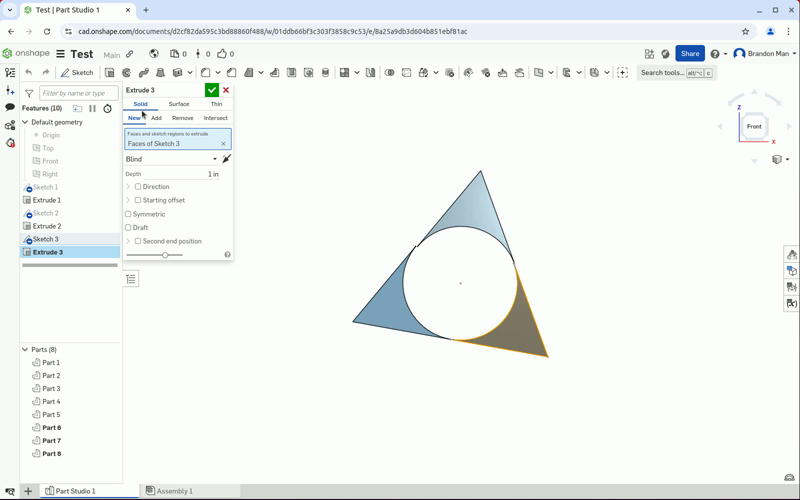
mouse_move(137, 120)
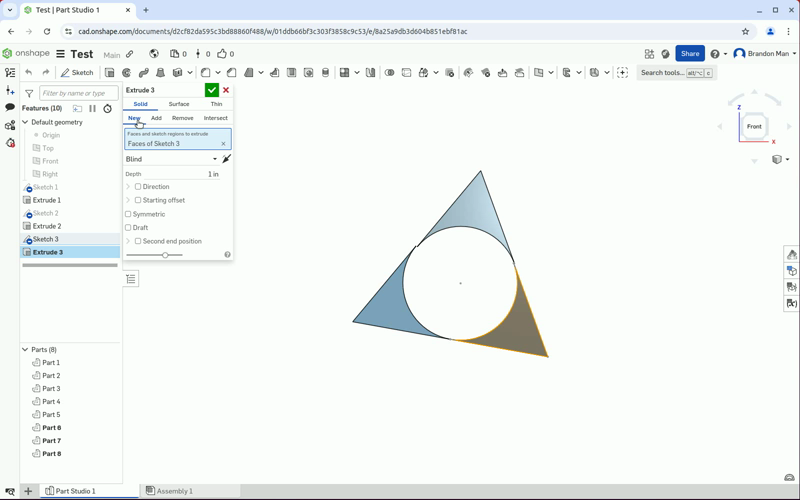
click(137, 120)
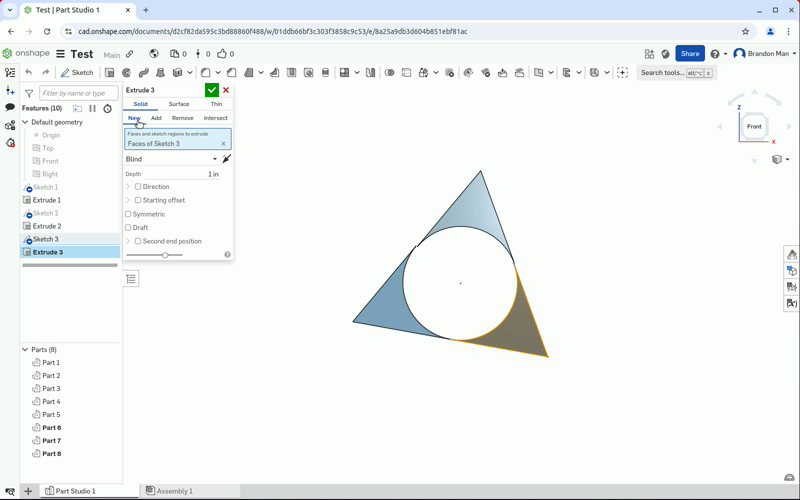
key(tab, 4)
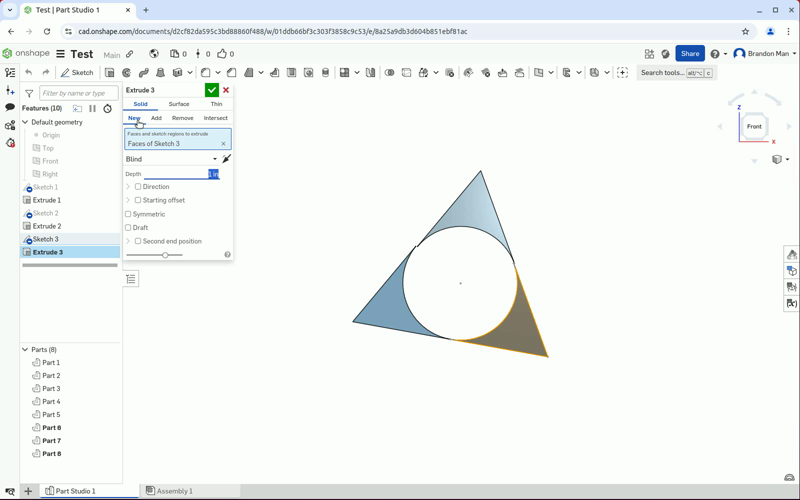
text(0.963)
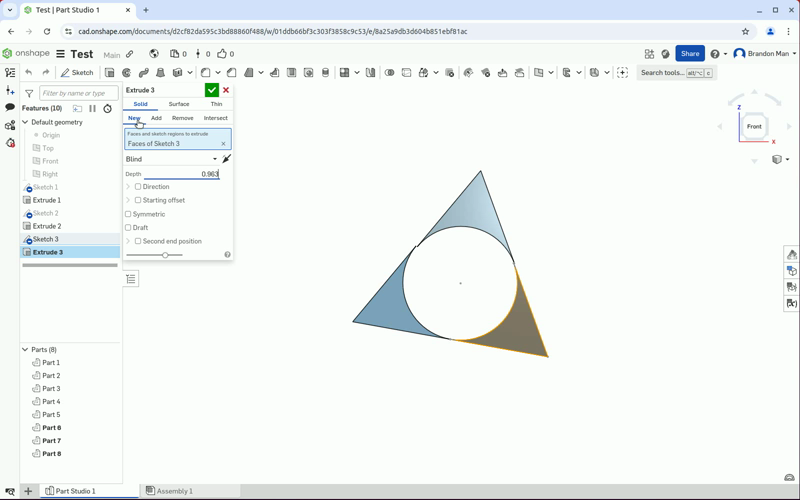
key(enter)
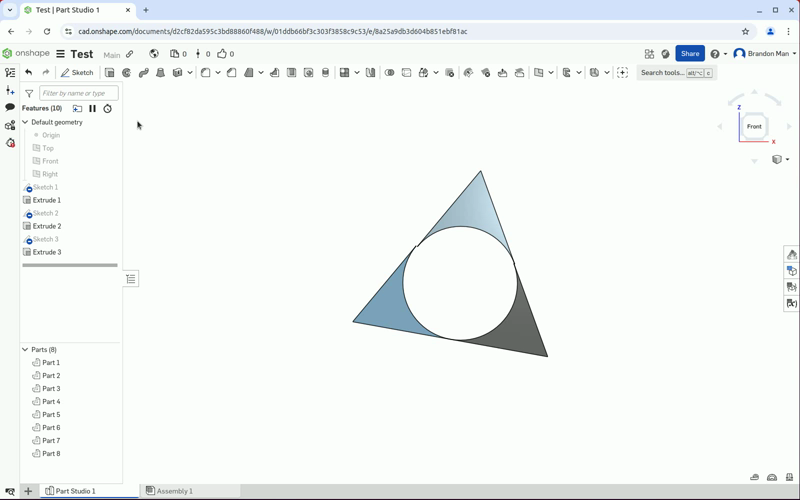
key(shift+h)
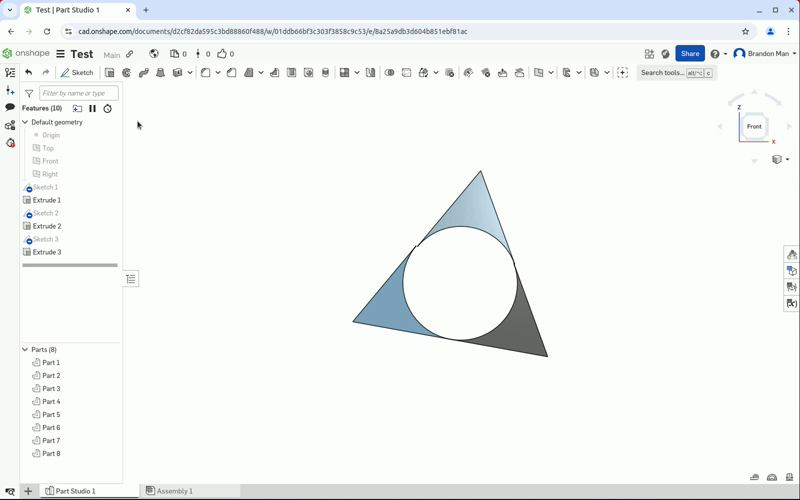
key(shift+h)
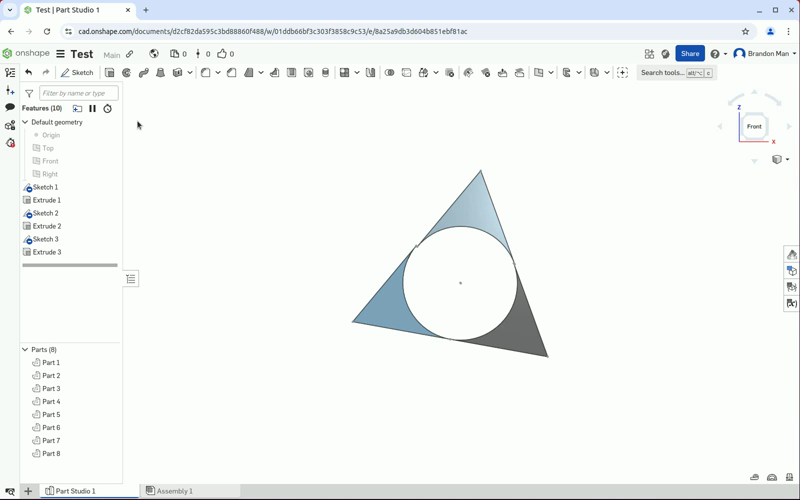
key(shift+7)
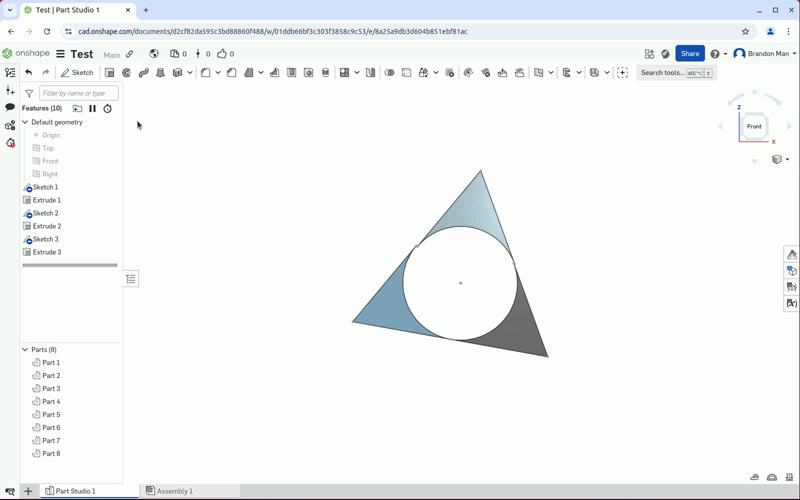
key(left, 2)
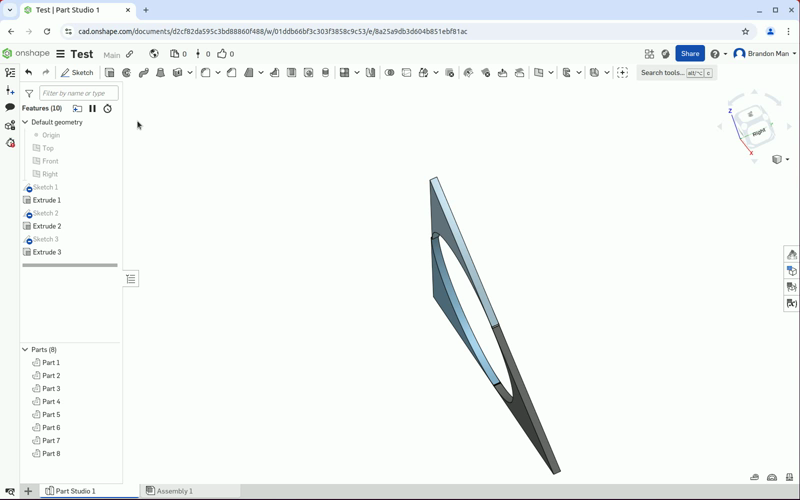
key(down, 2)
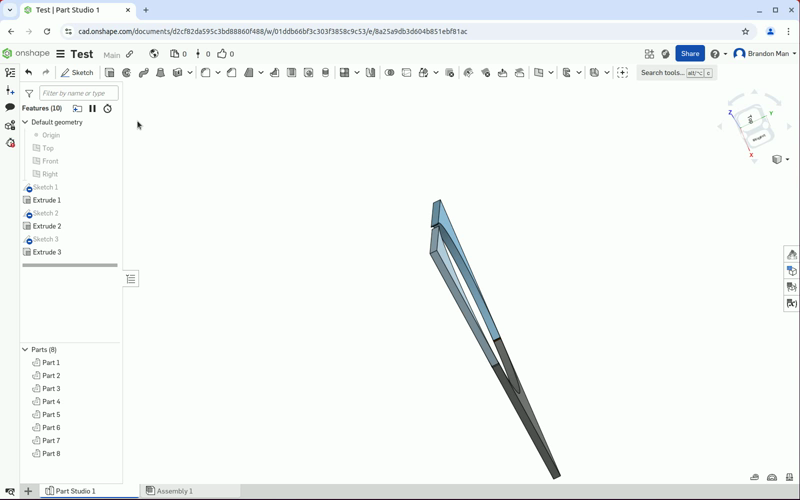
key(up, 2)
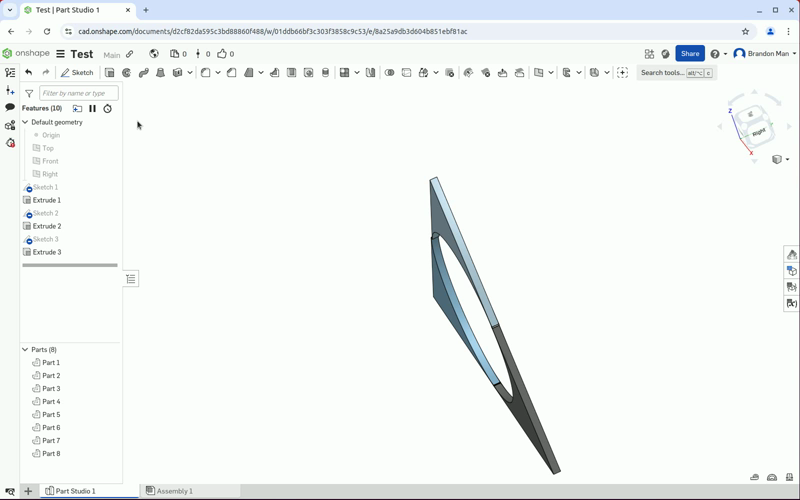
key(right, 2)
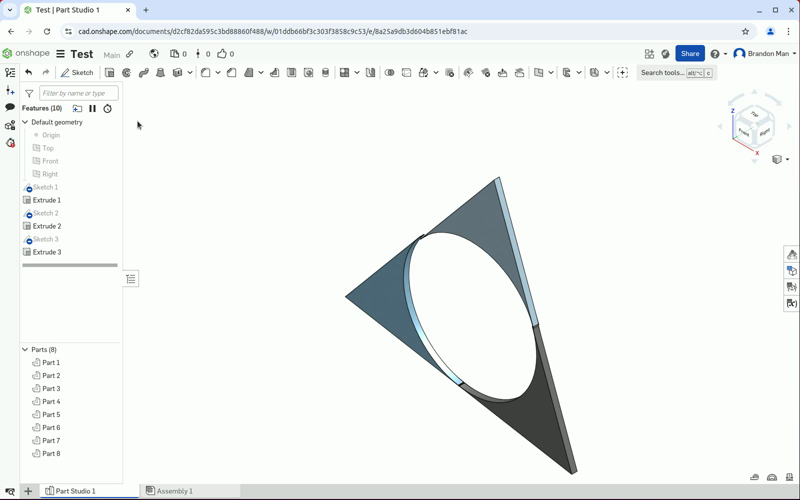
mouse_move(73, 189)
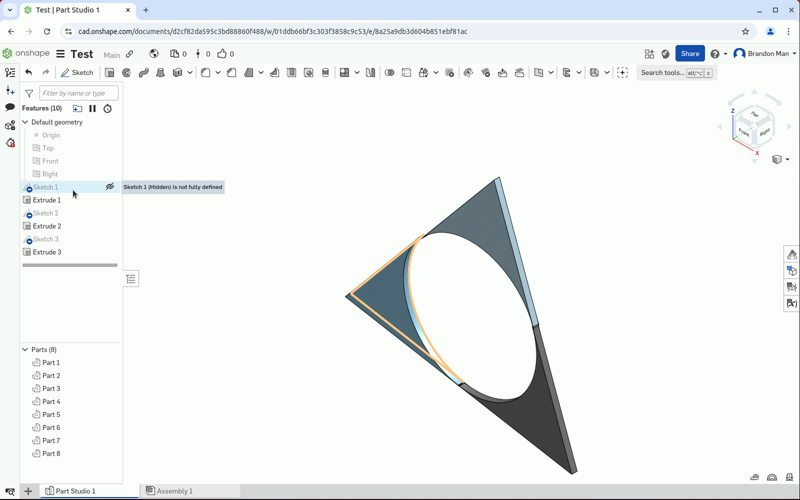
click(73, 189)